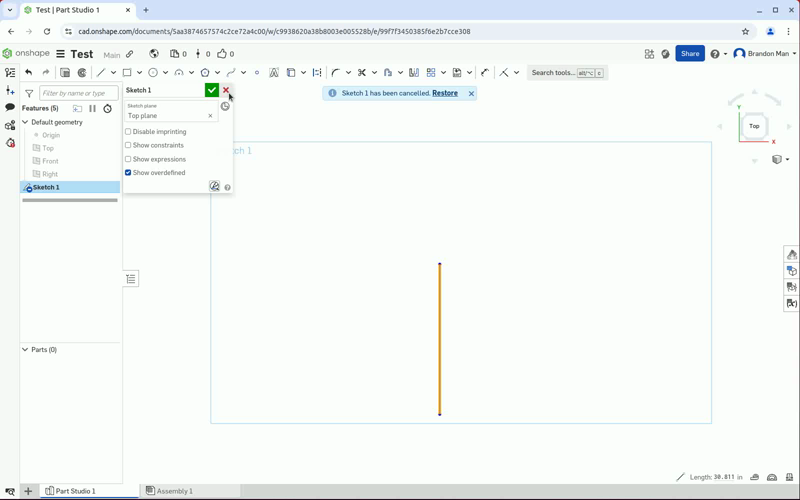
key(shift+h)
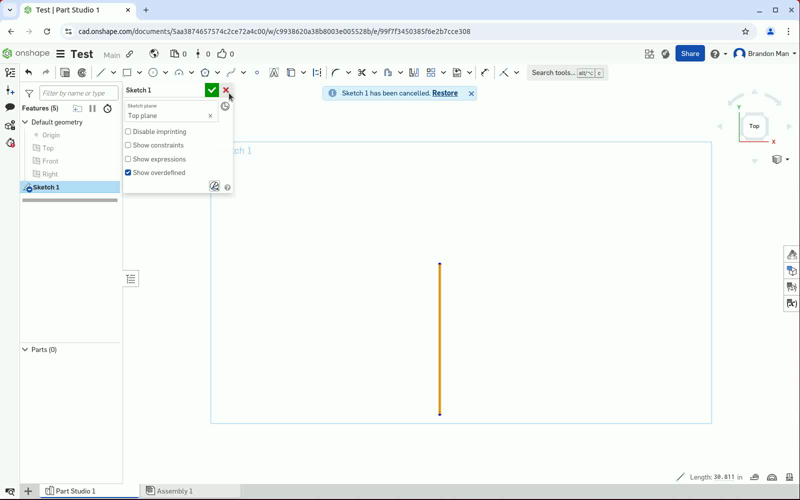
key(shift+s)
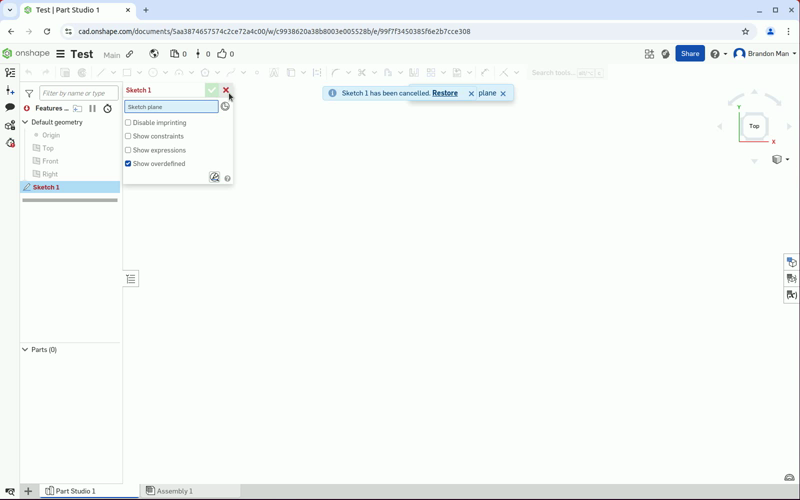
mouse_move(73, 150)
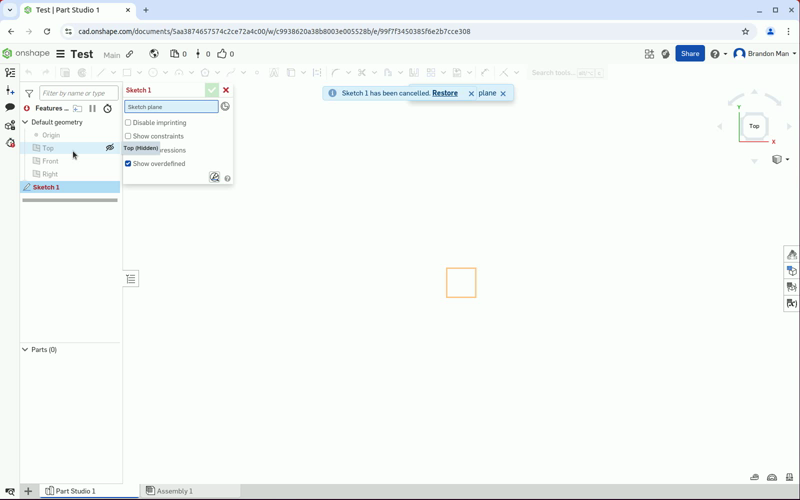
click(73, 150)
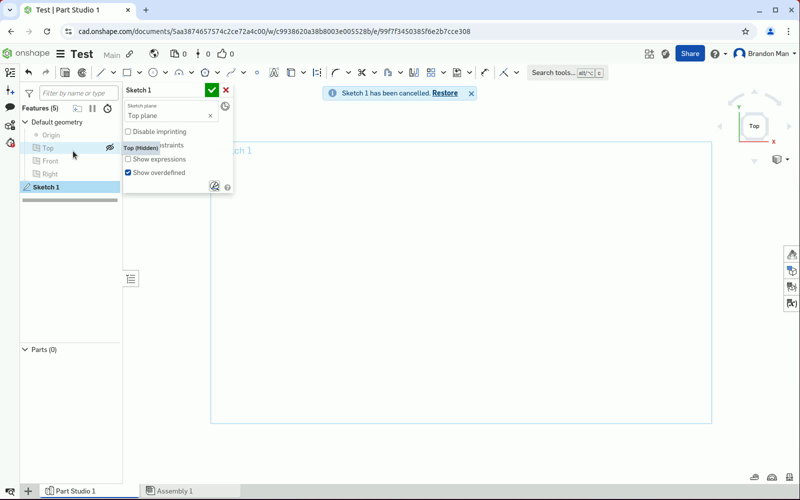
mouse_move(73, 352)
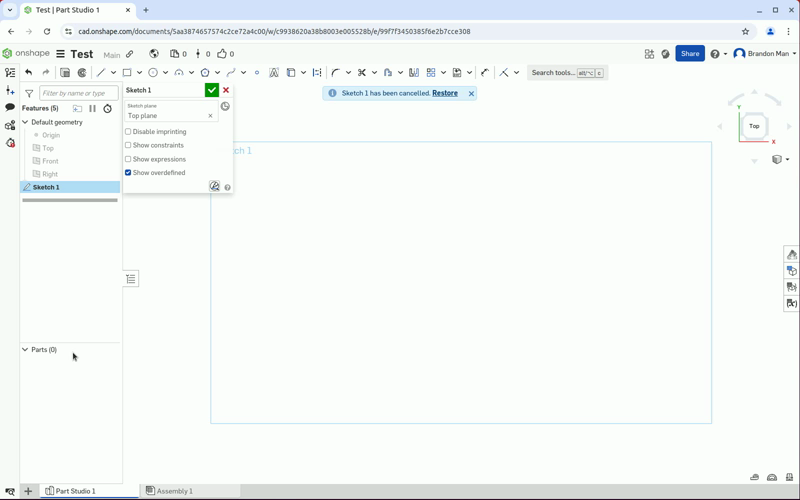
key(y)
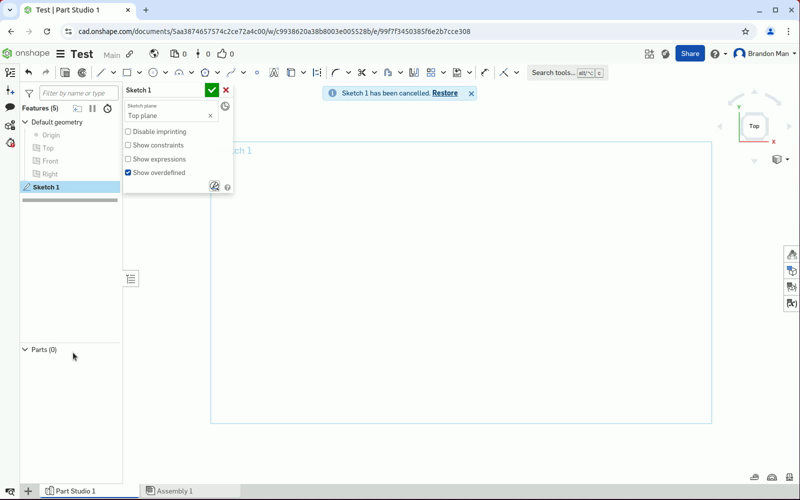
key(c)
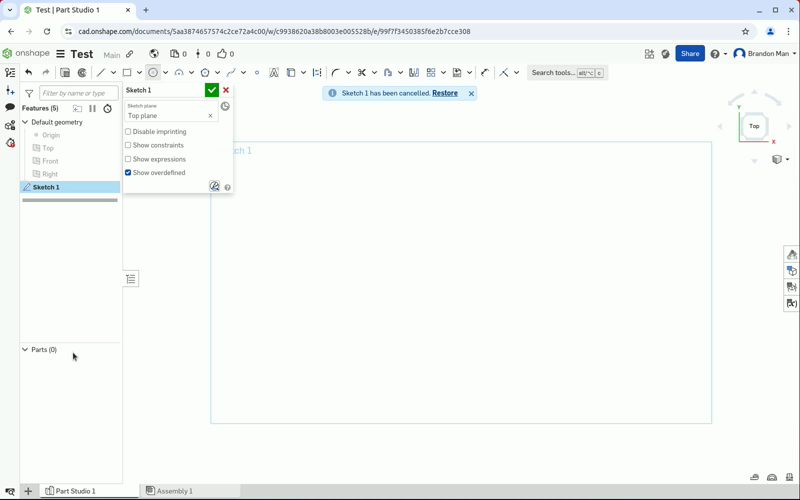
key_down(shift)
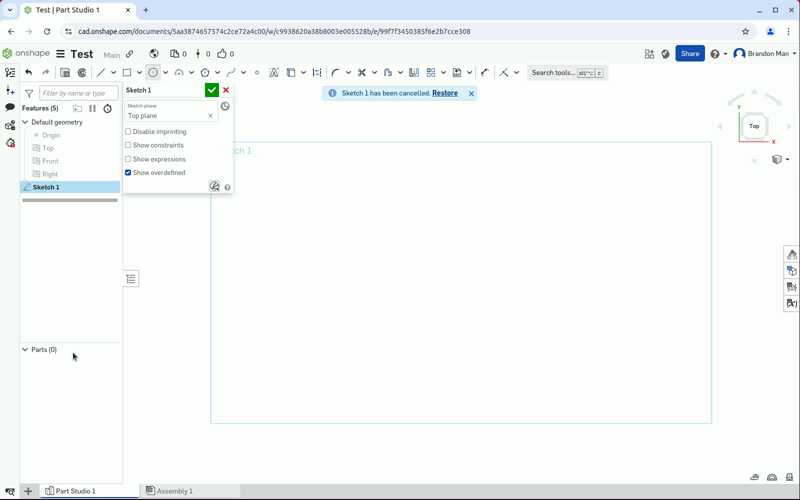
mouse_move(457, 281)
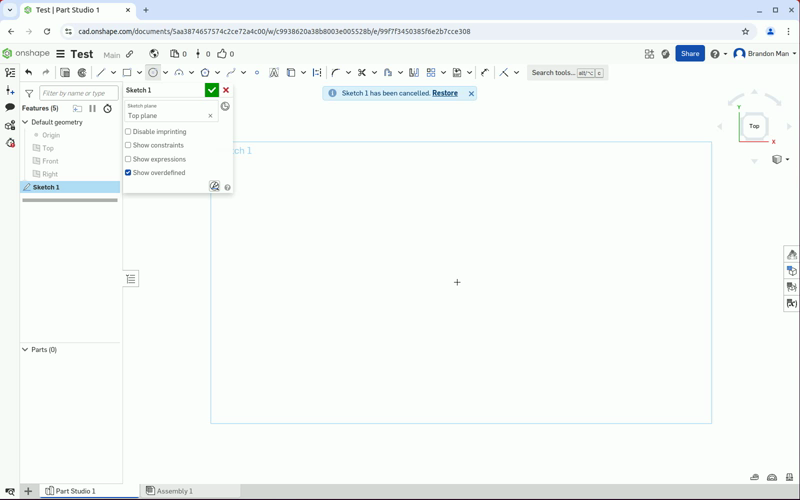
click(457, 281)
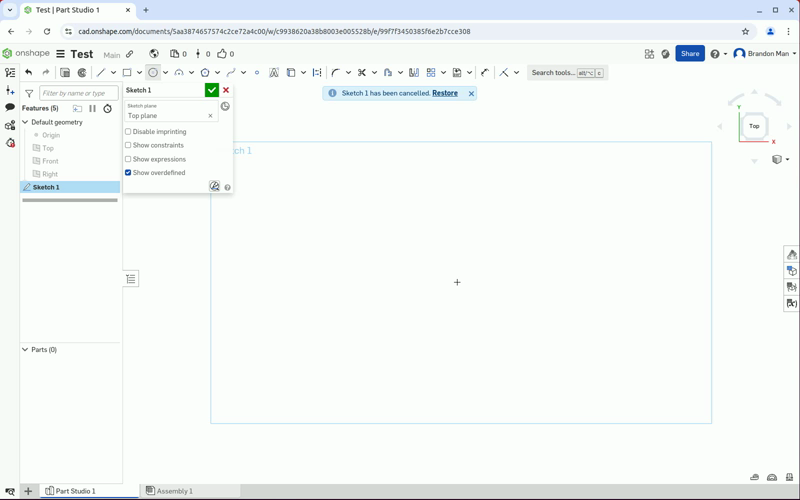
key_up(shift)
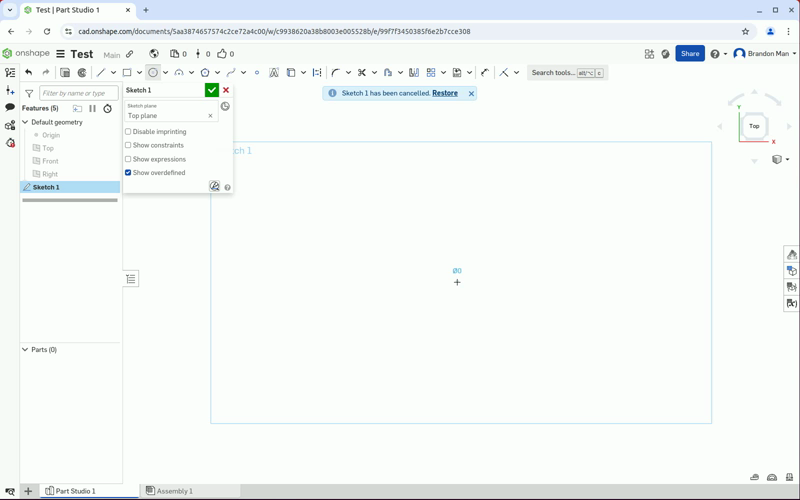
mouse_move(484, 281)
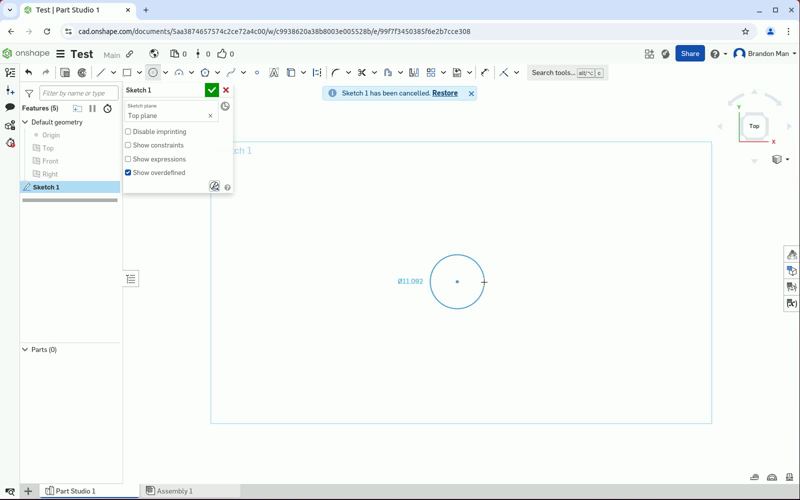
click(484, 281)
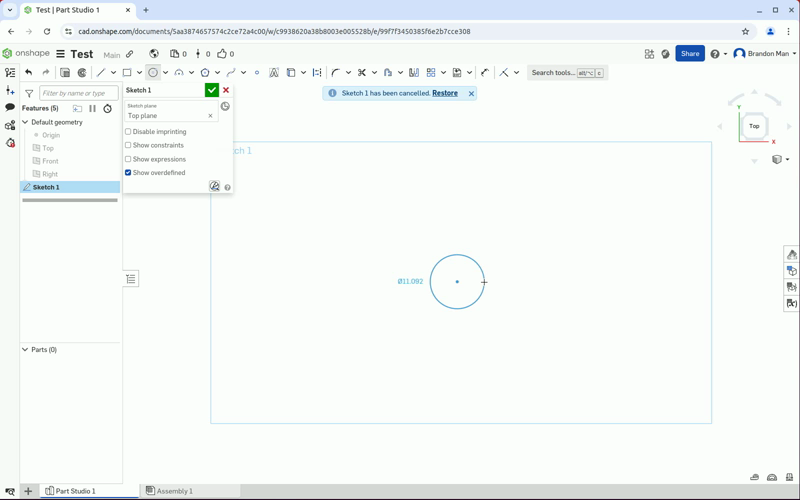
key(esc)
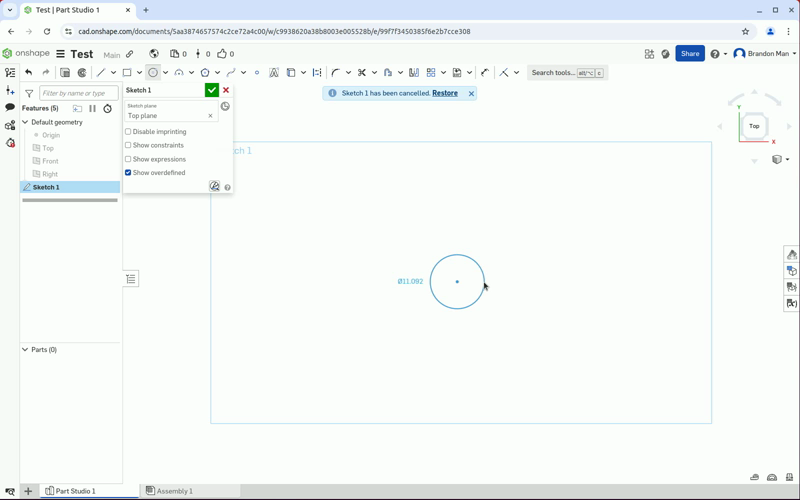
mouse_move(460, 296)
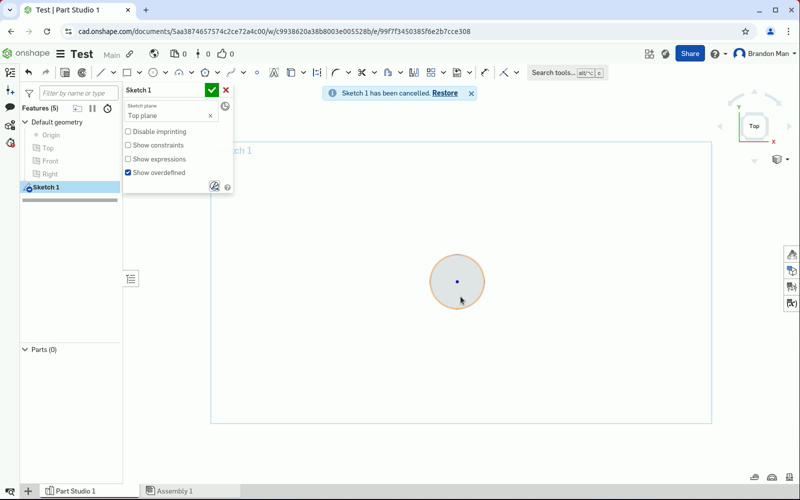
click(460, 296)
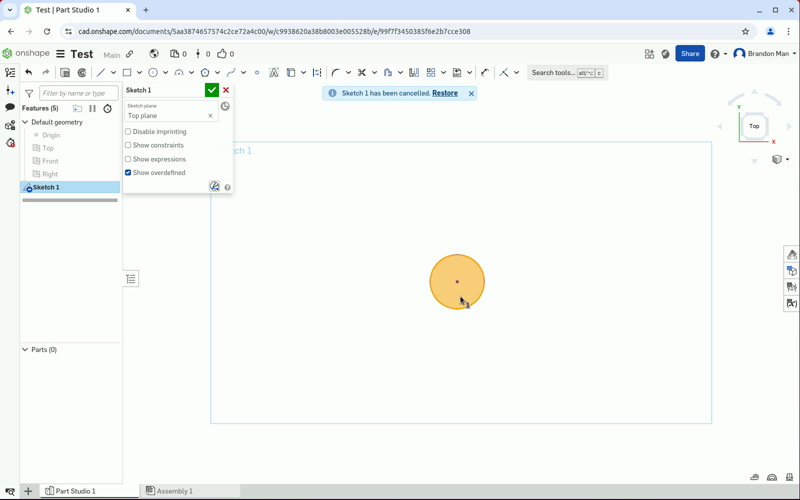
mouse_move(73, 352)
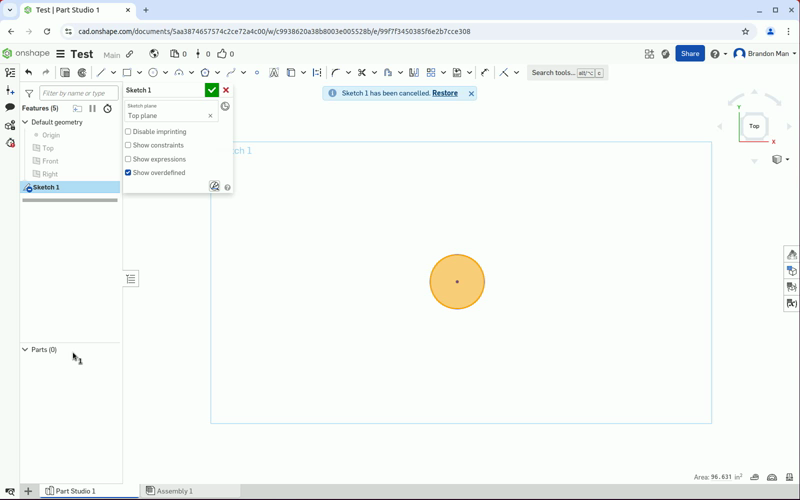
key(shift+y)
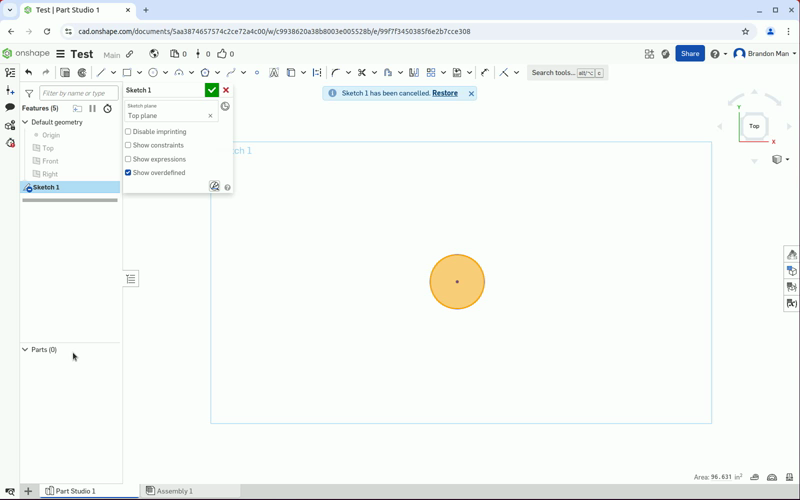
key(shift+e)
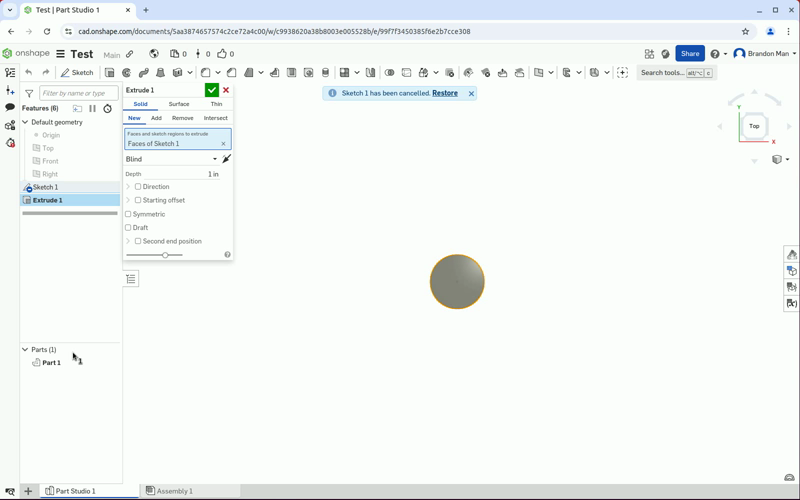
mouse_move(143, 106)
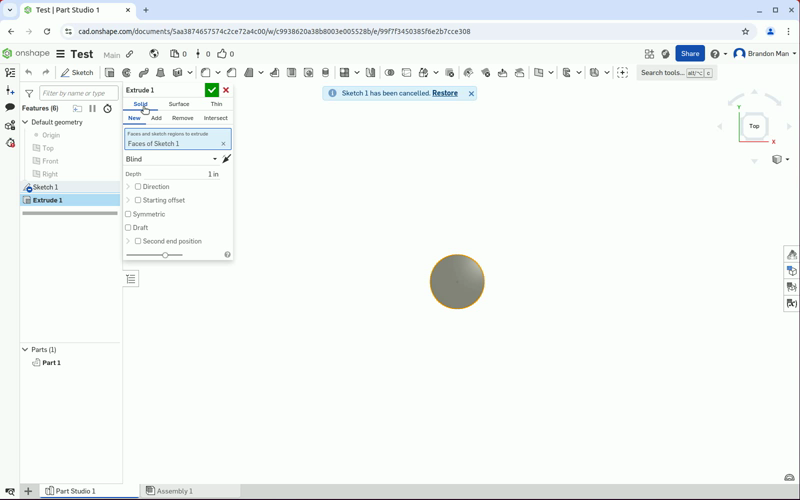
click(143, 106)
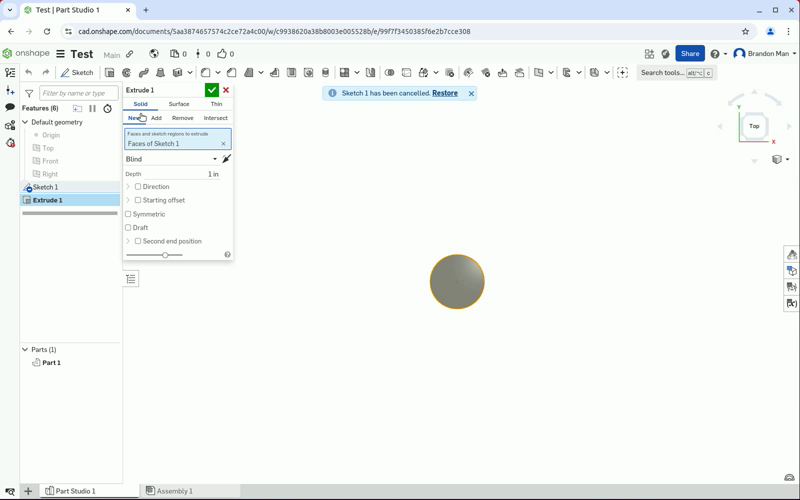
mouse_move(137, 120)
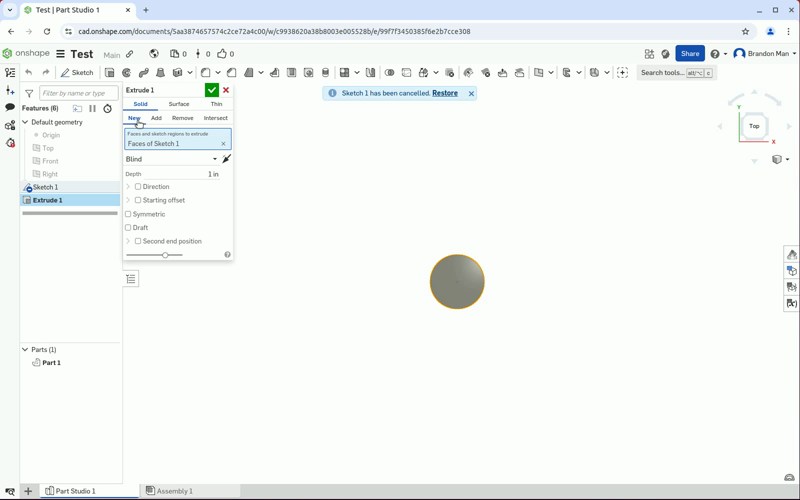
click(137, 120)
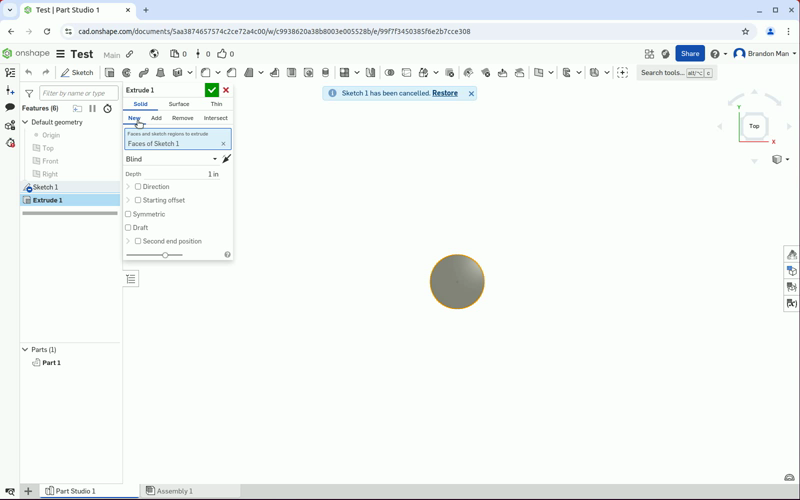
key(tab, 4)
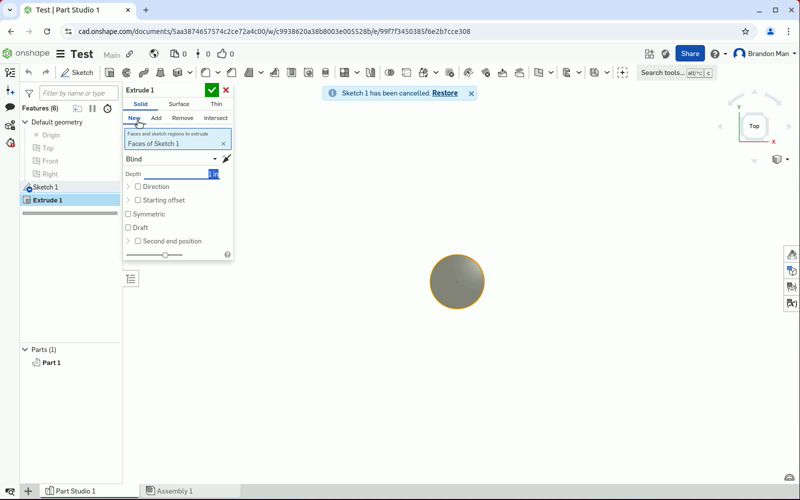
text(23.108)
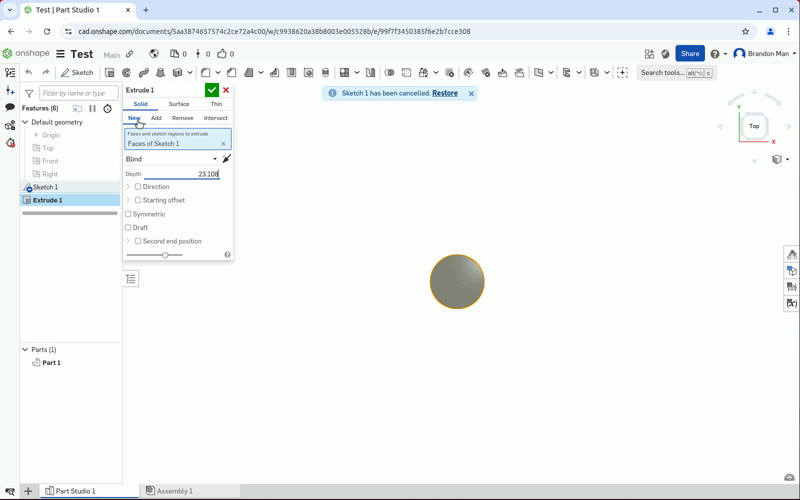
key(enter)
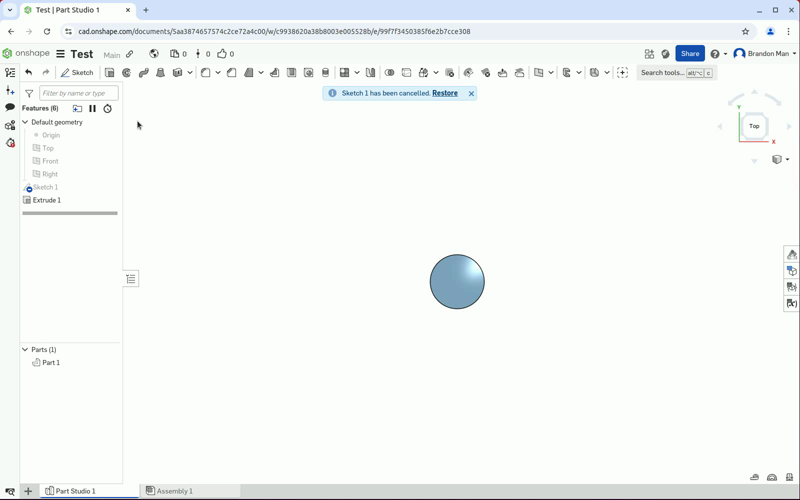
key(shift+h)
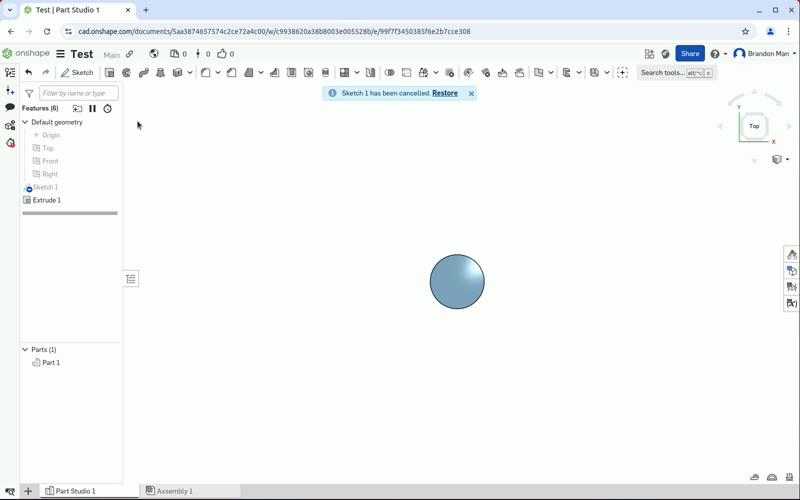
key(shift+h)
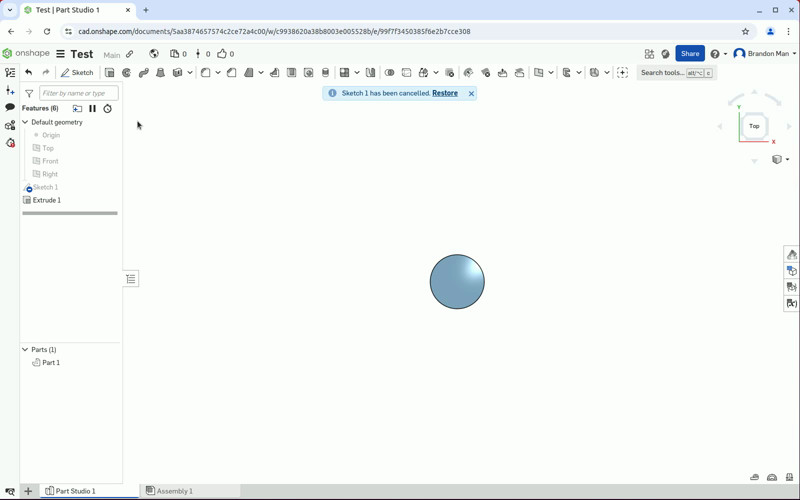
mouse_move(73, 189)
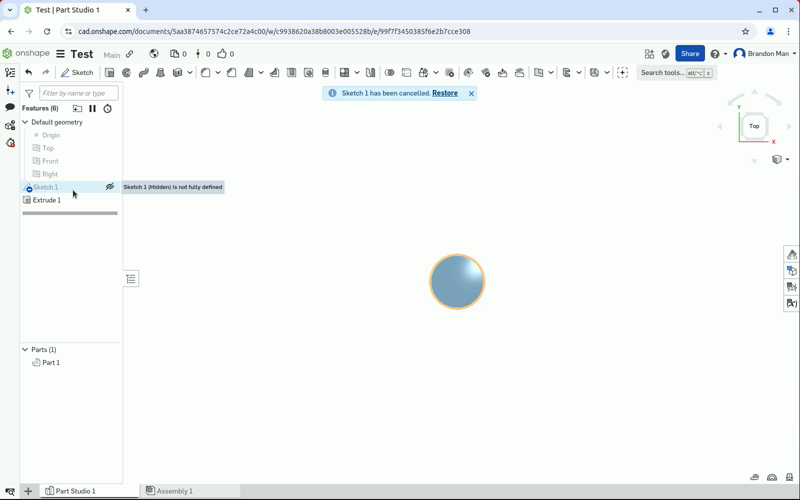
click(73, 189)
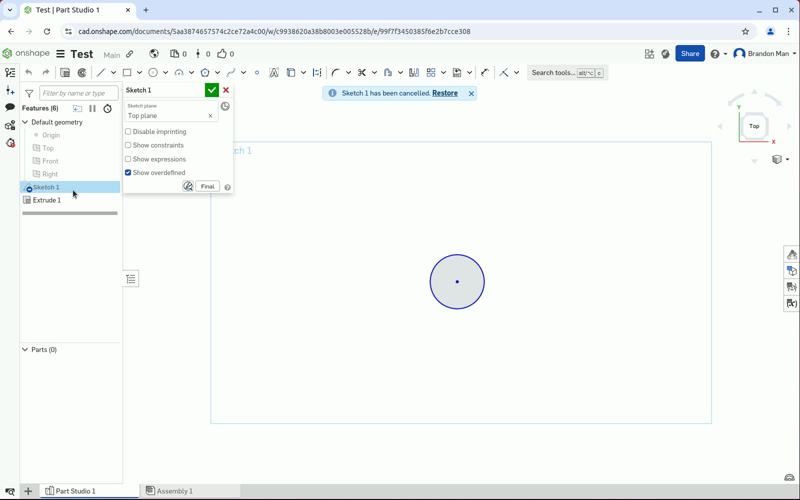
mouse_move(229, 92)
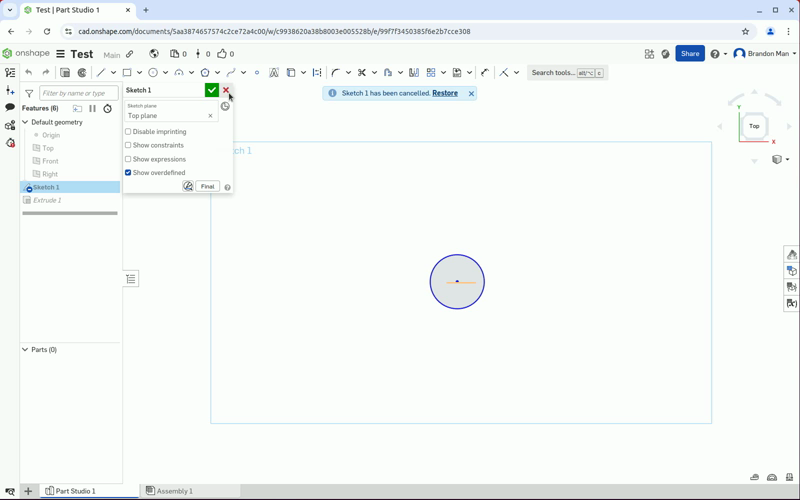
click(229, 92)
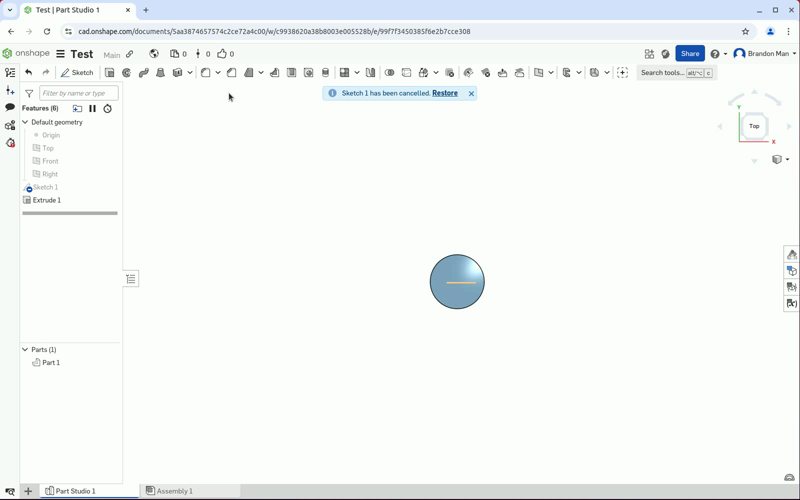
mouse_move(541, 75)
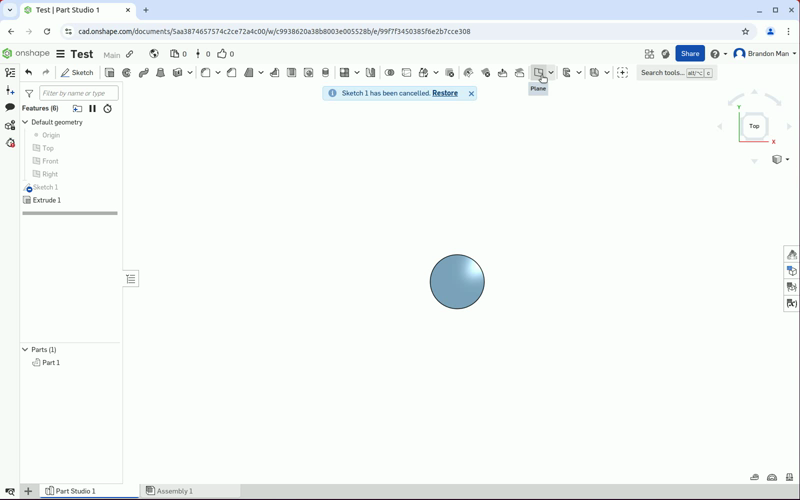
click(541, 75)
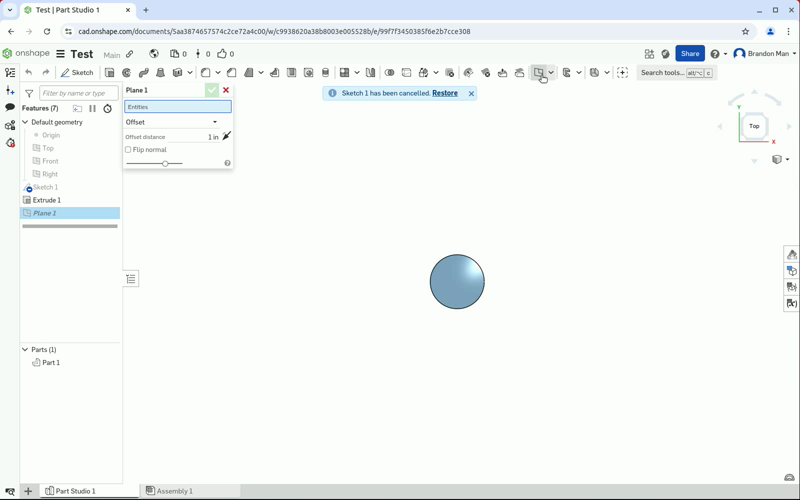
mouse_move(73, 150)
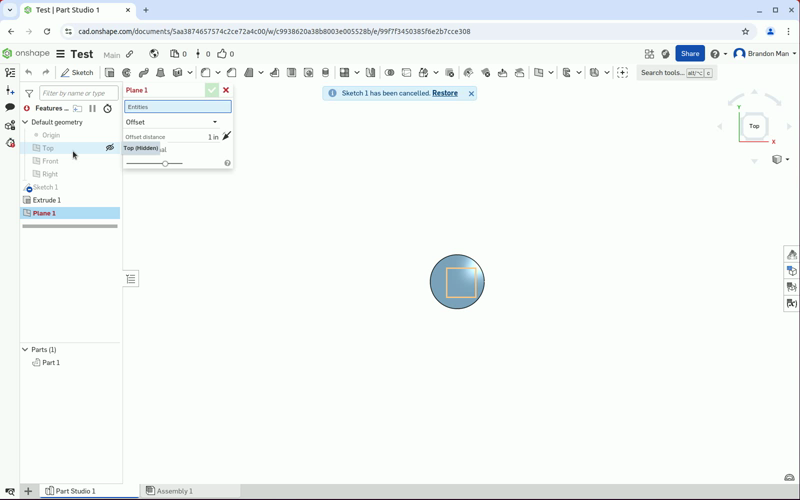
click(73, 150)
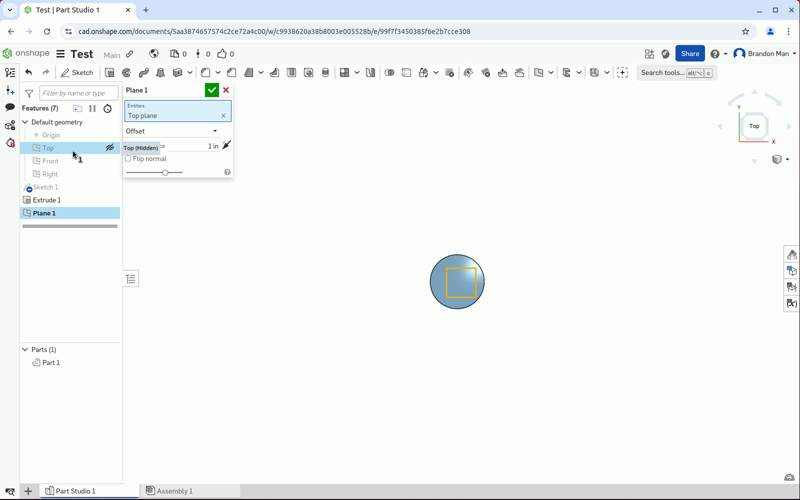
key(tab, 2)
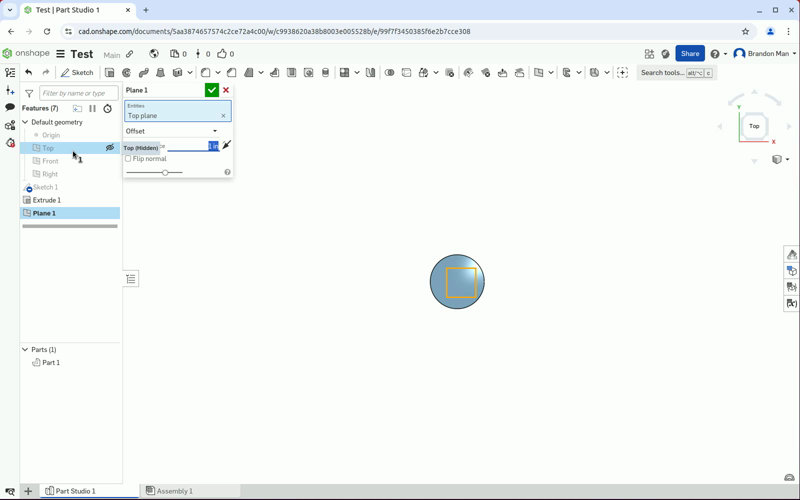
text(23.108)
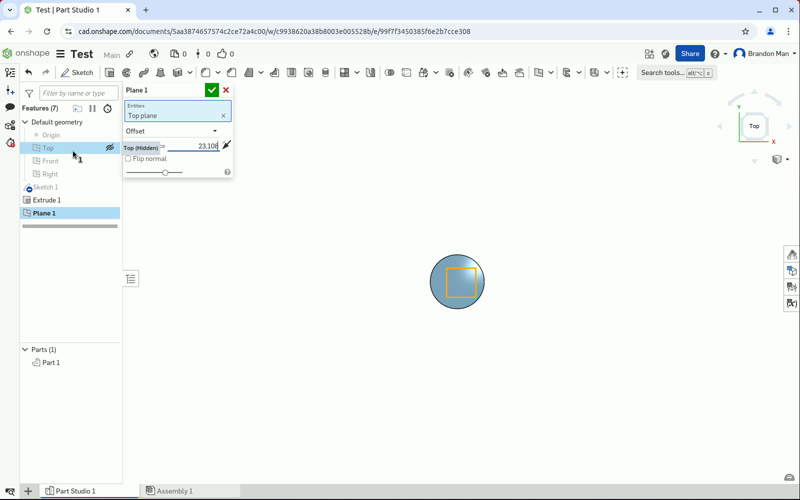
key(enter, 2)
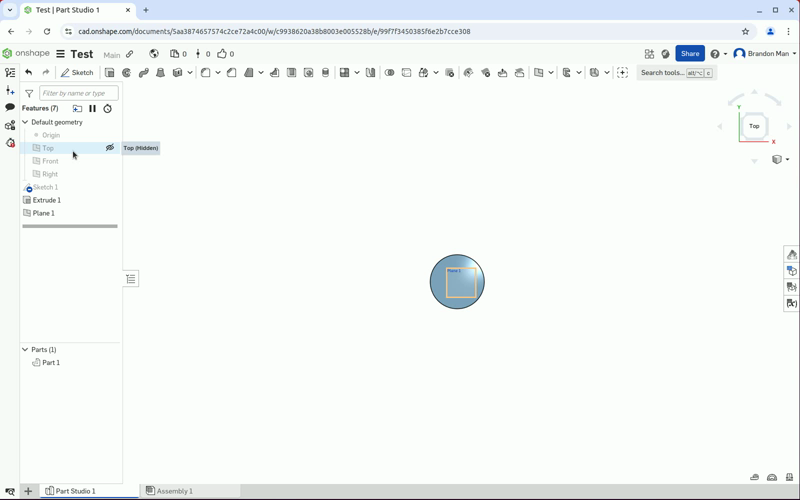
key(shift+s)
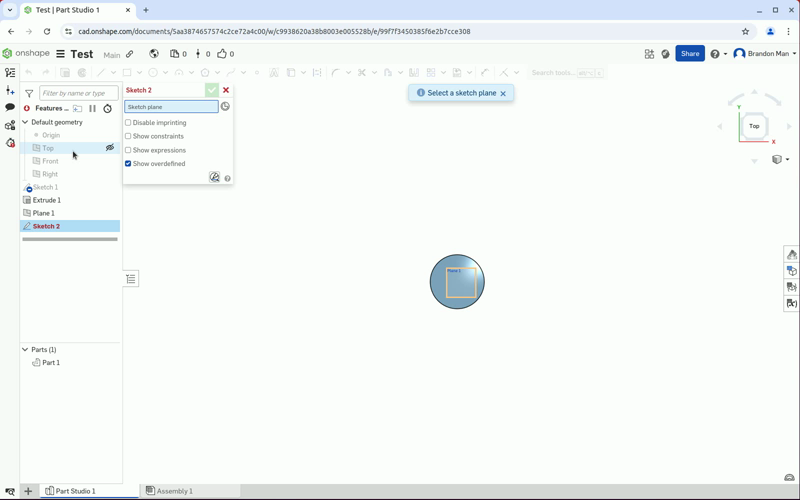
mouse_move(73, 215)
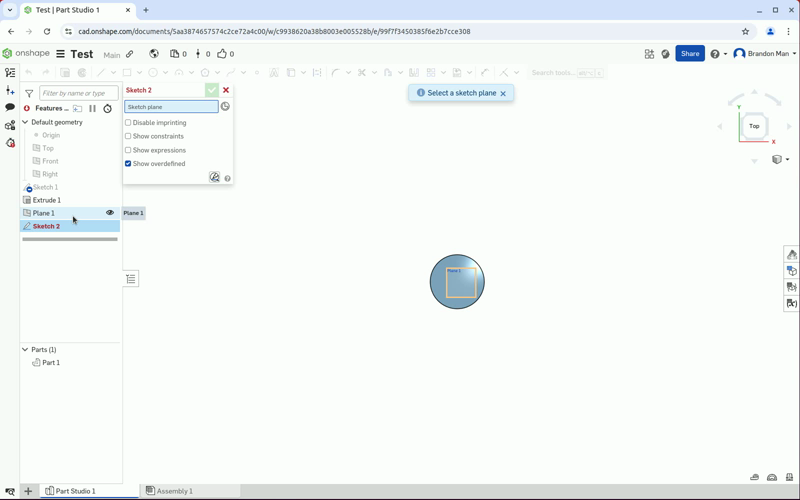
click(73, 215)
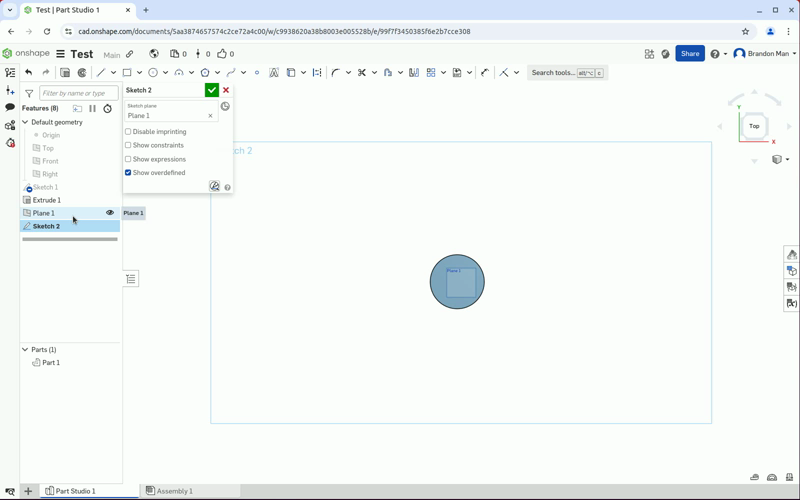
mouse_move(73, 352)
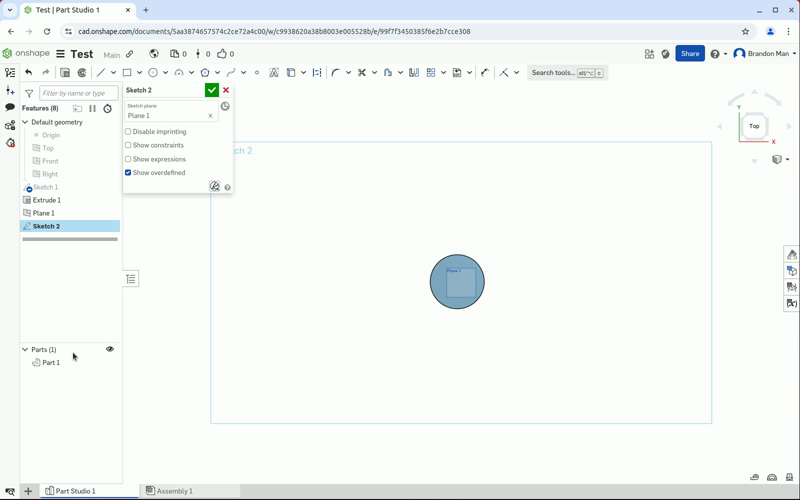
key(y)
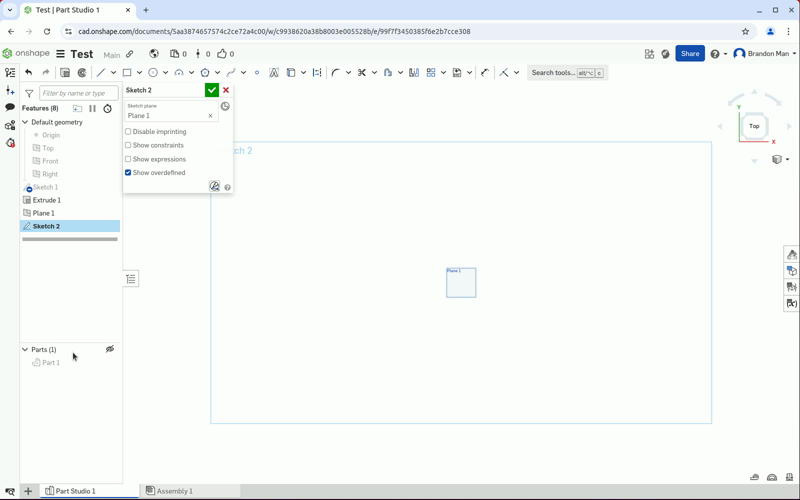
key(c)
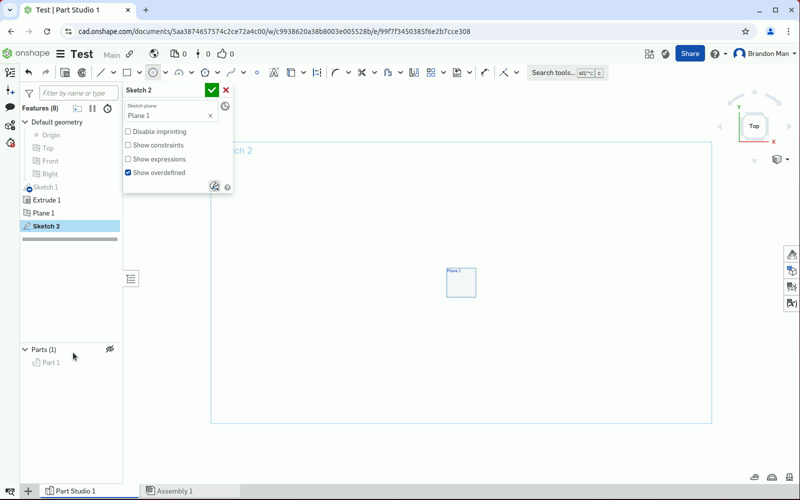
key_down(shift)
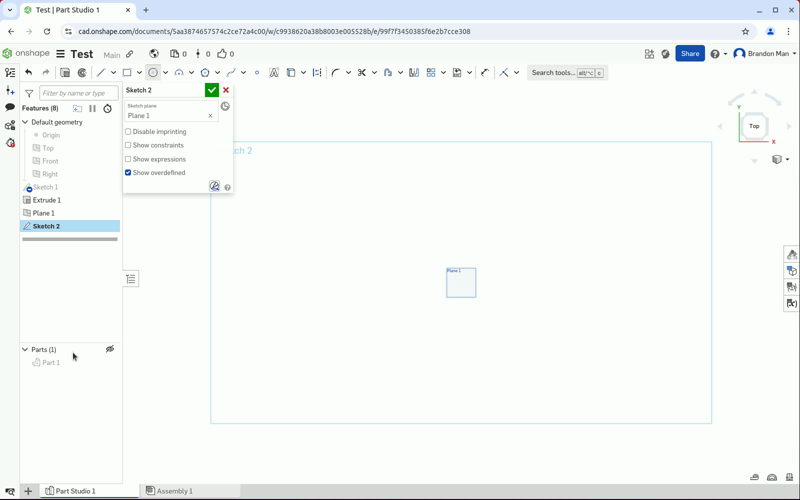
mouse_move(457, 281)
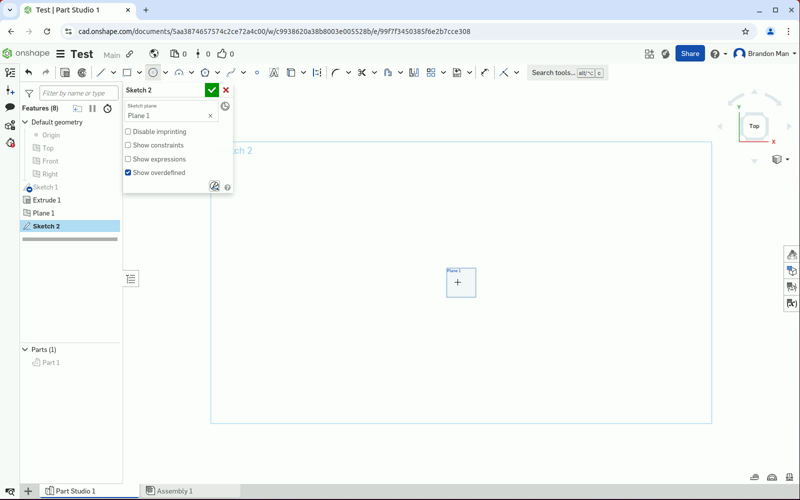
click(457, 281)
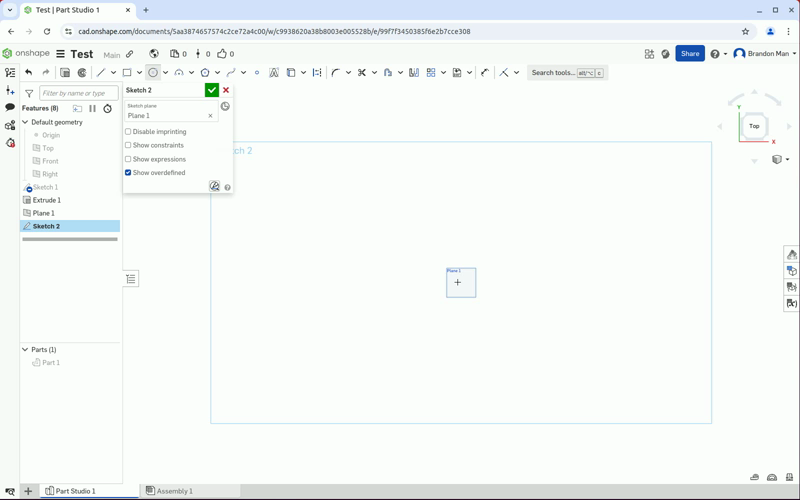
key_up(shift)
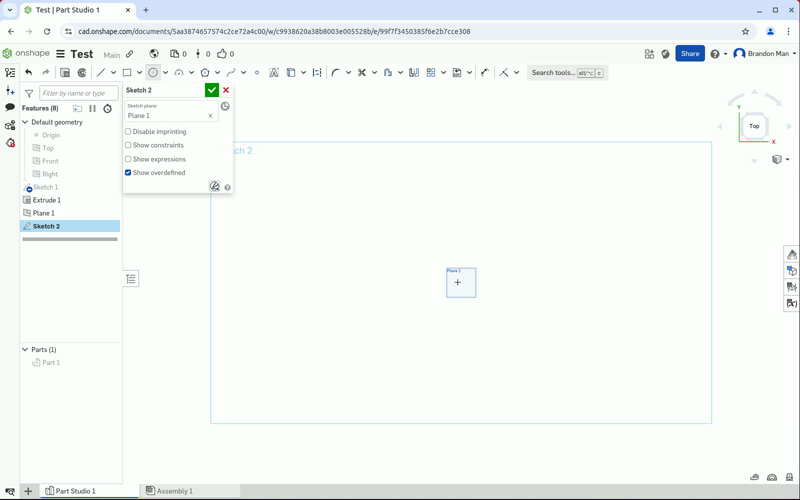
mouse_move(480, 281)
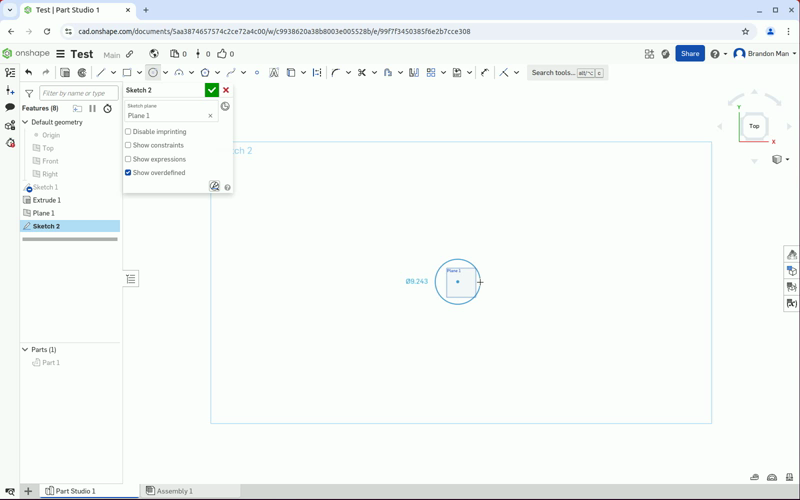
click(480, 281)
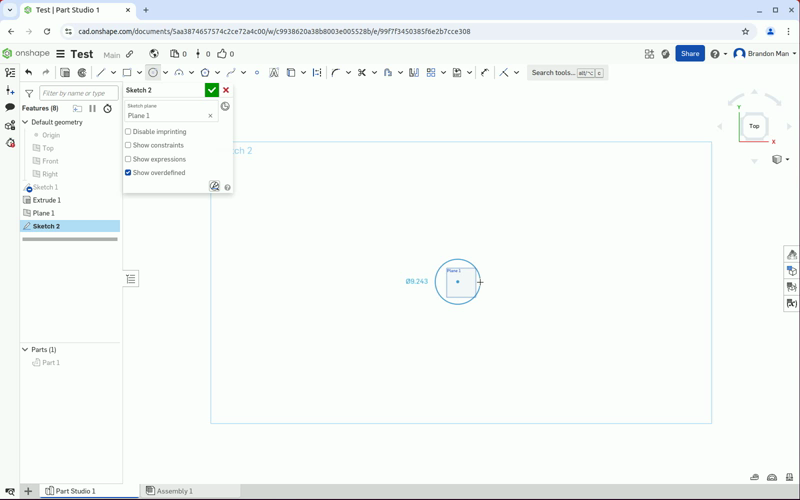
key(esc)
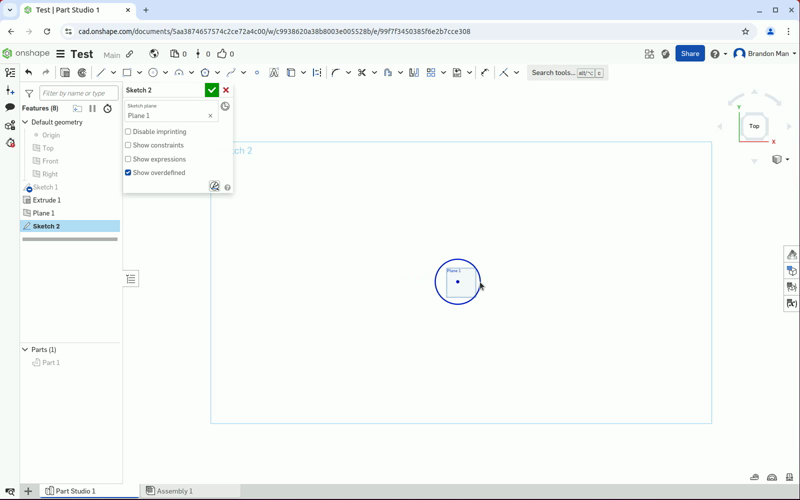
mouse_move(456, 287)
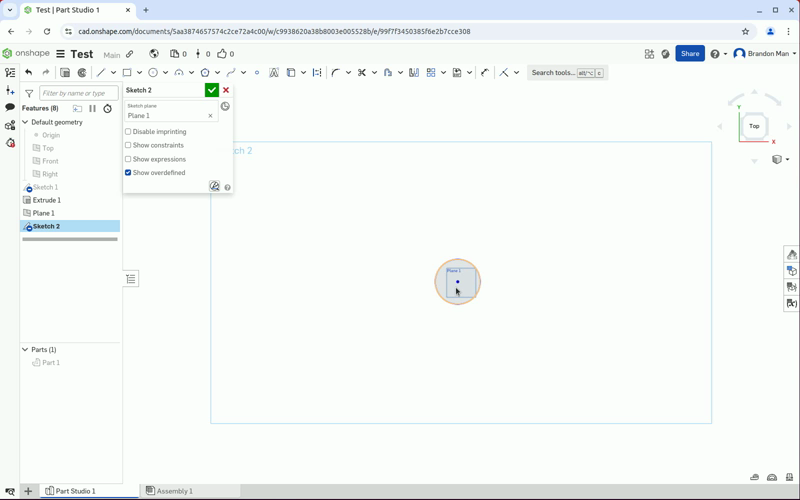
scroll(6)
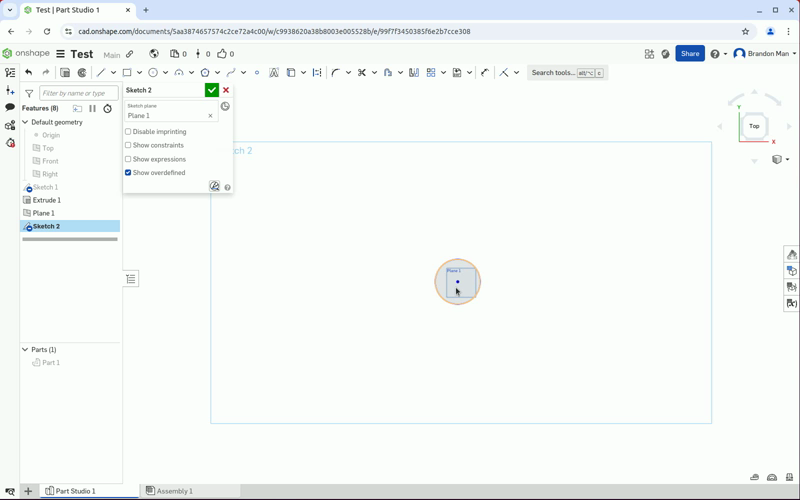
scroll(6)
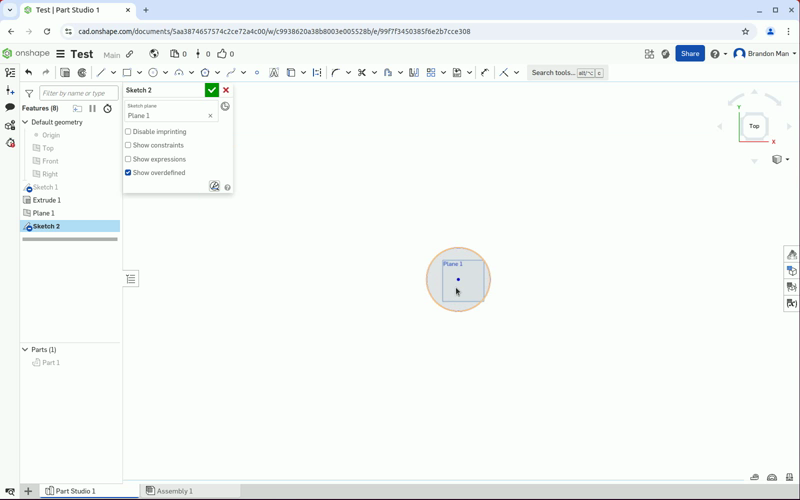
scroll(6)
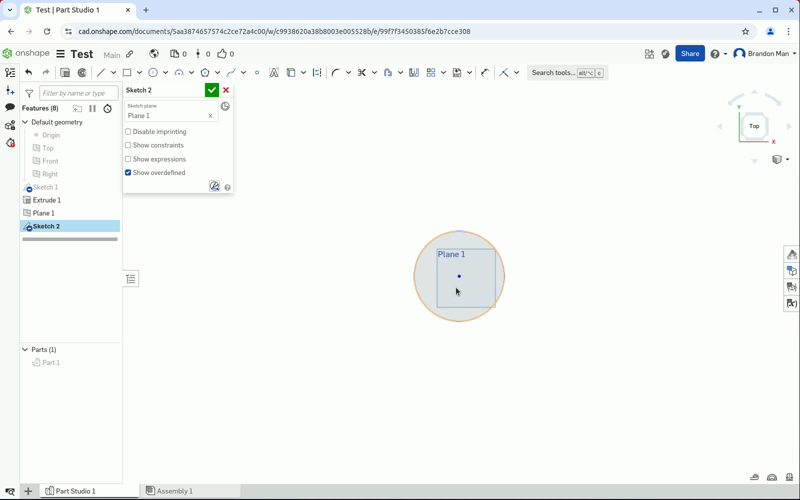
scroll(6)
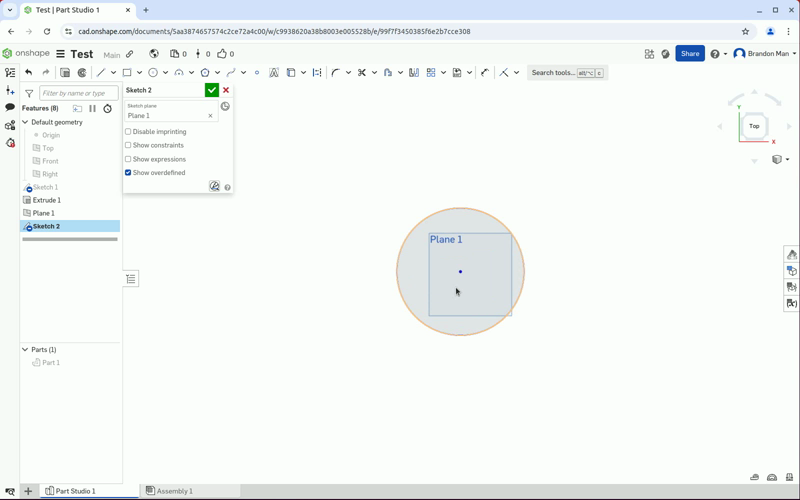
scroll(6)
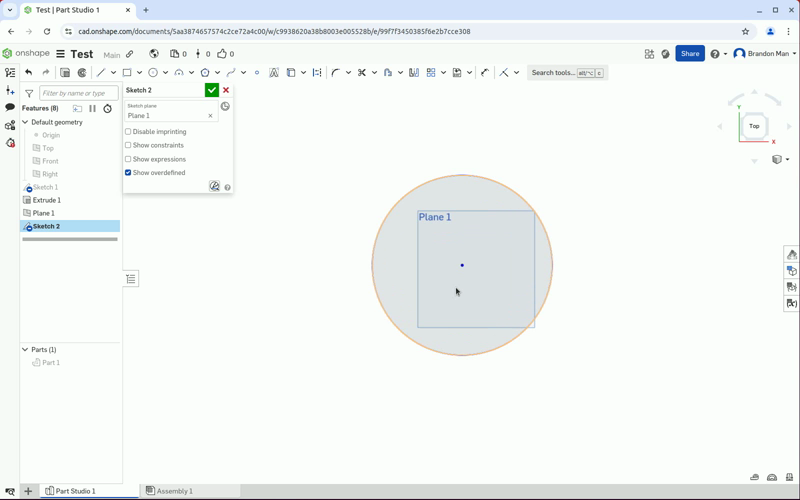
scroll(6)
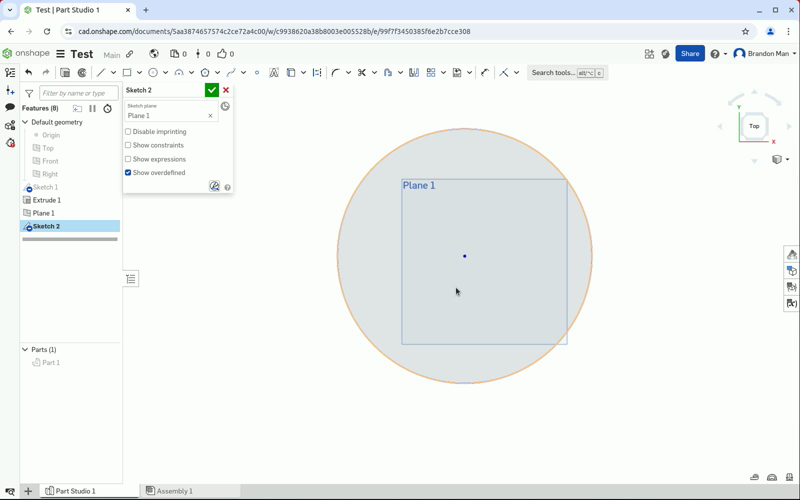
scroll(6)
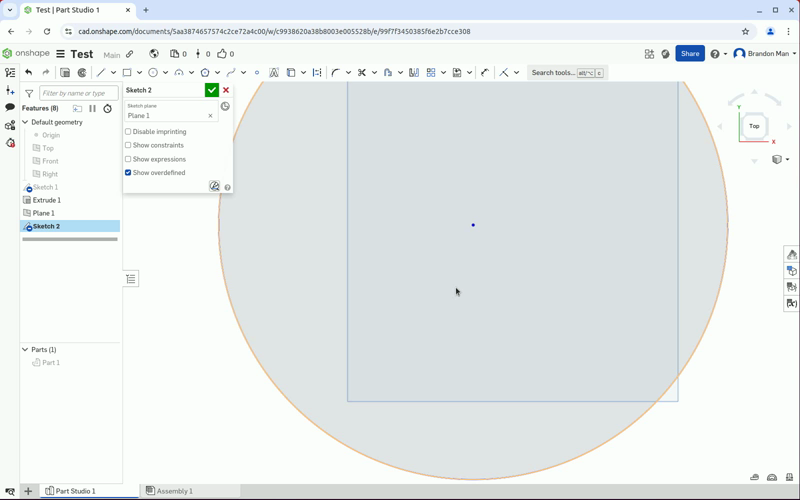
click(456, 287)
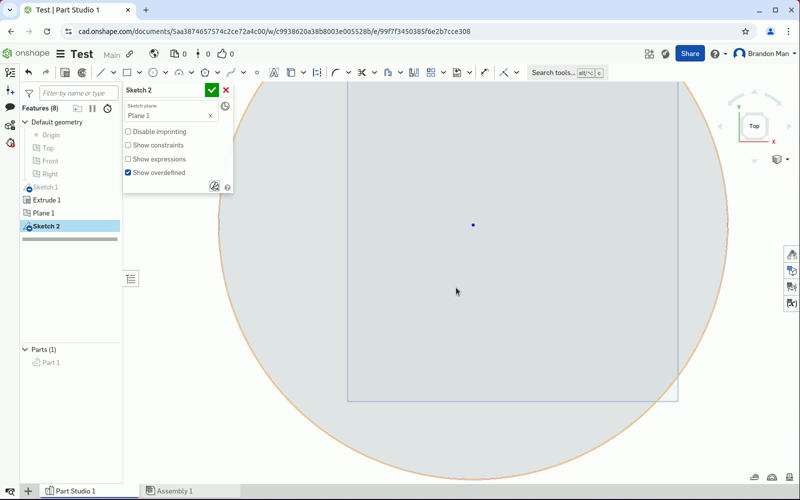
scroll(-6)
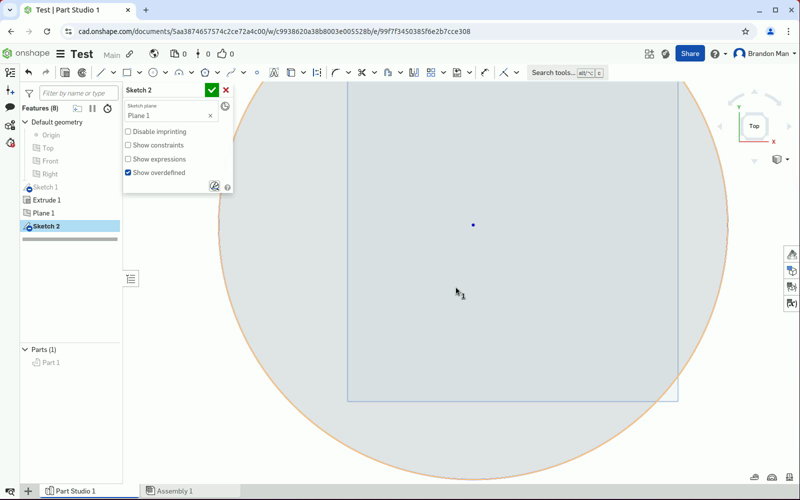
scroll(-6)
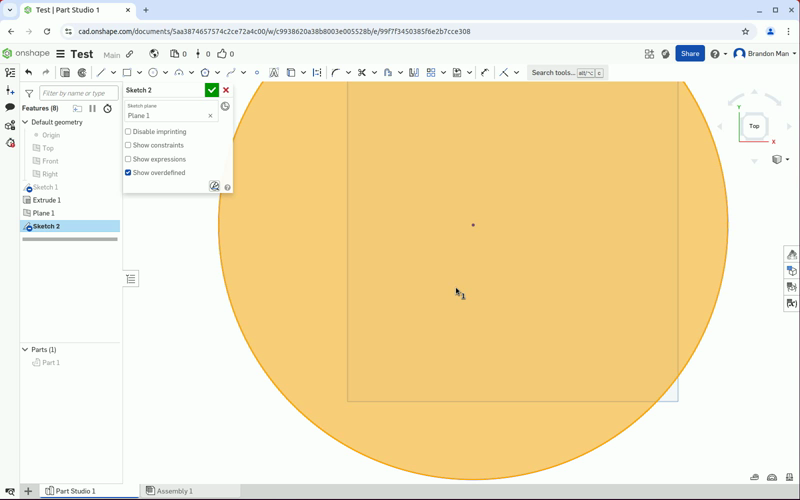
scroll(-6)
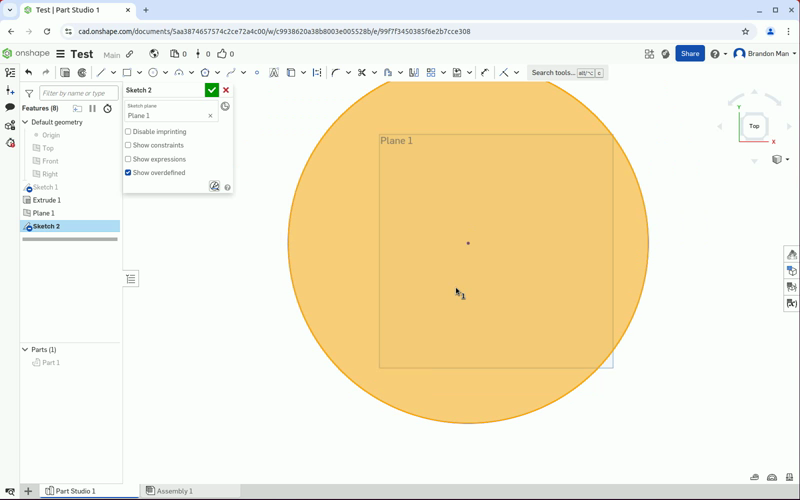
scroll(-6)
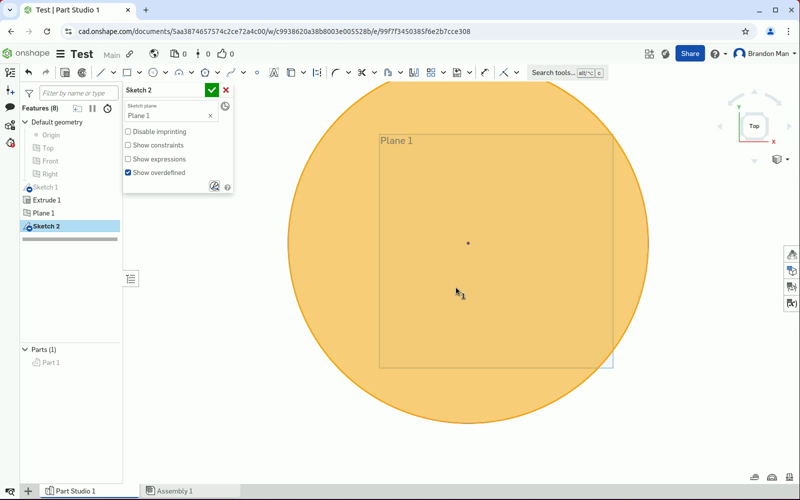
scroll(-6)
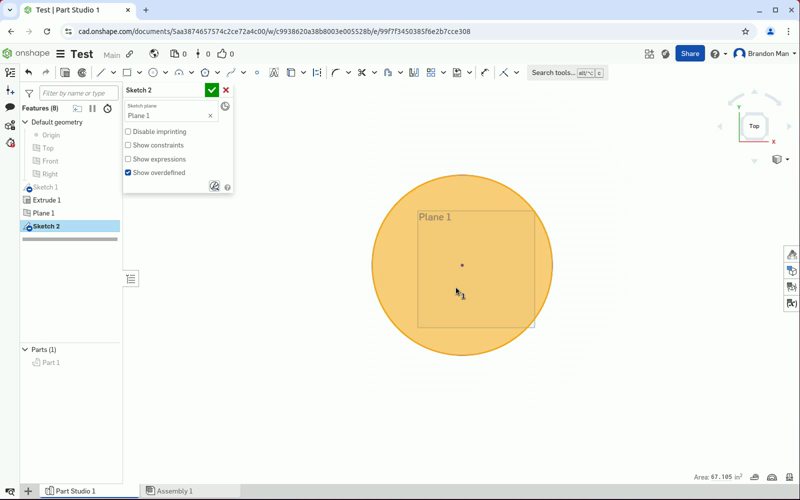
scroll(-6)
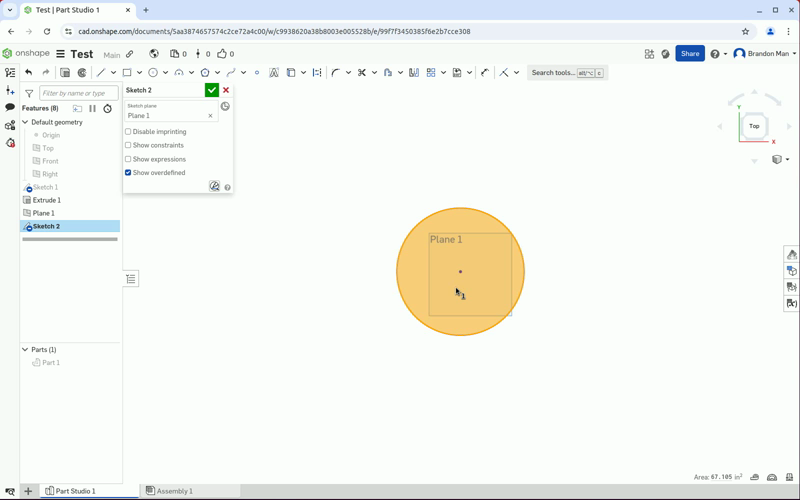
scroll(-6)
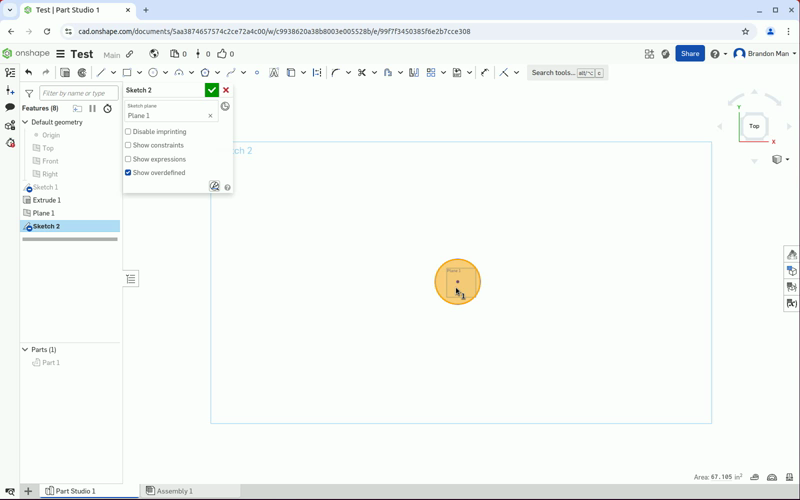
mouse_move(73, 352)
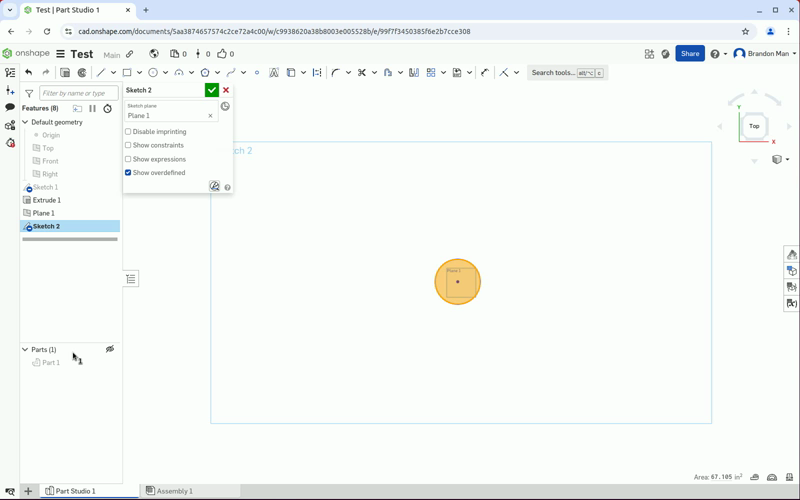
key(shift+y)
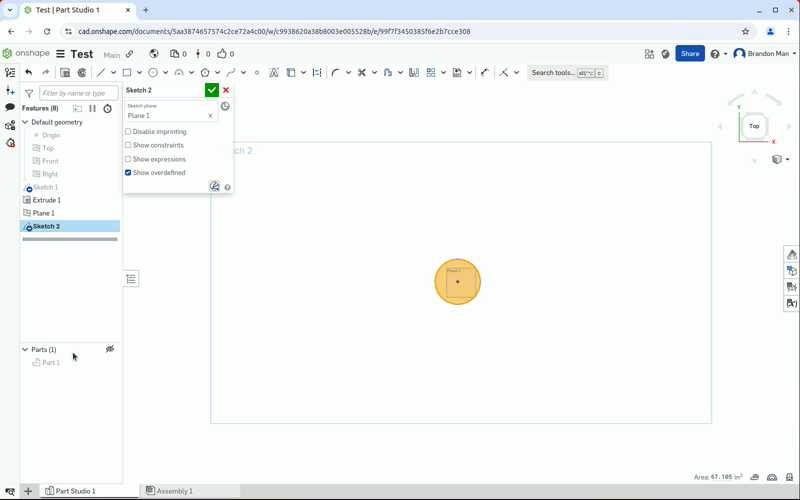
key(shift+e)
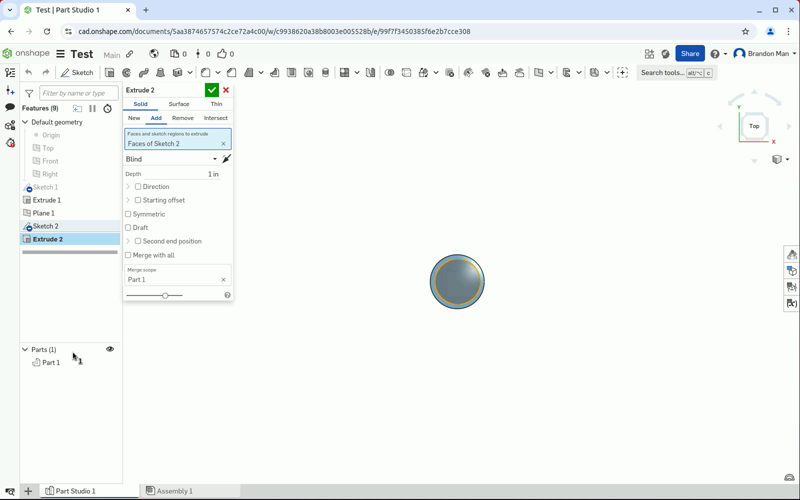
mouse_move(143, 106)
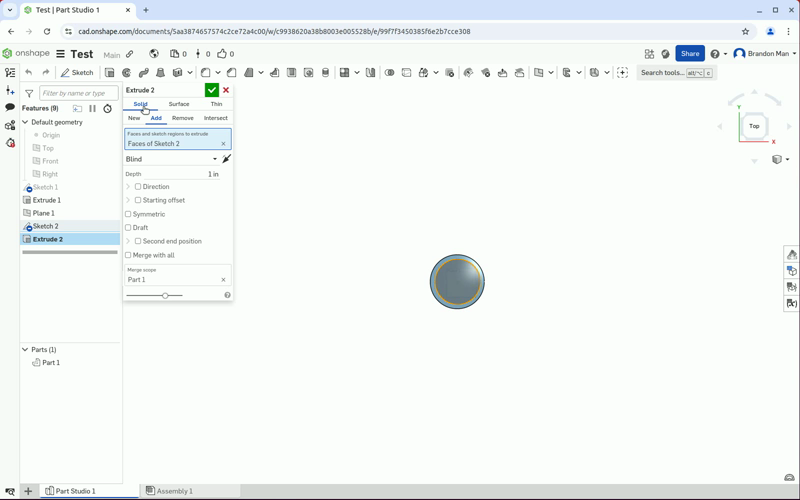
click(143, 106)
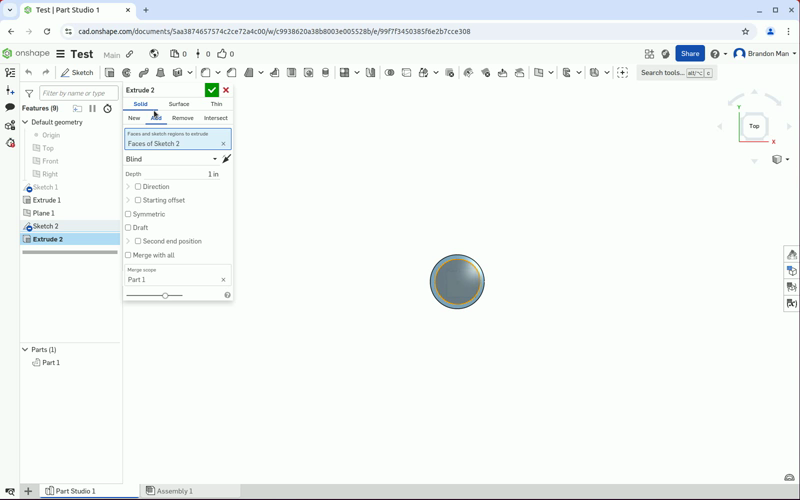
mouse_move(186, 120)
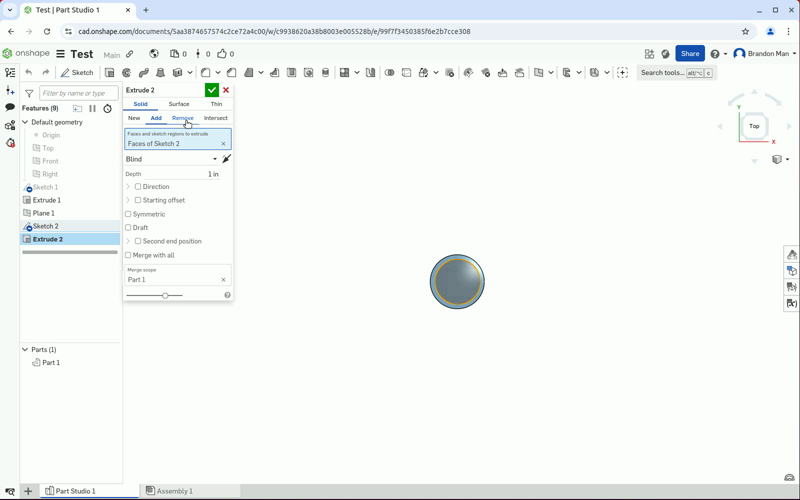
click(186, 120)
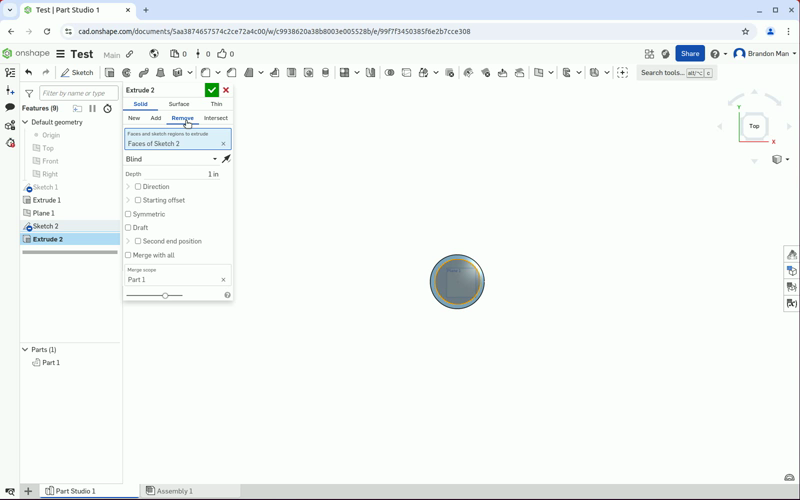
key(tab, 4)
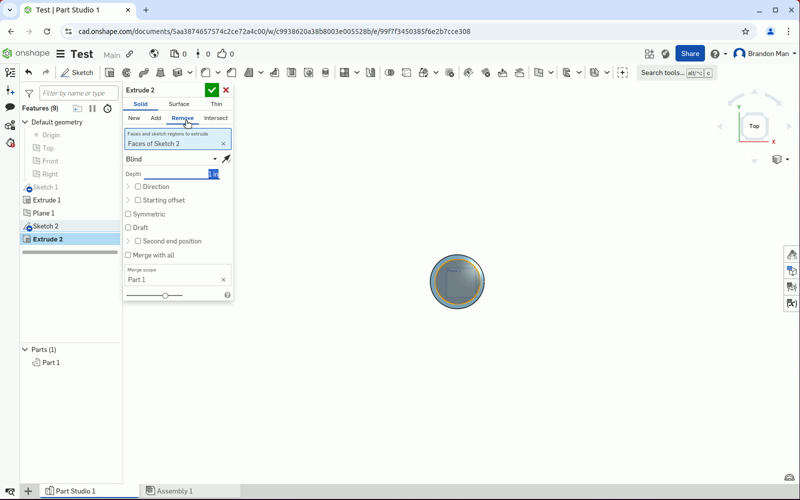
text(22.145)
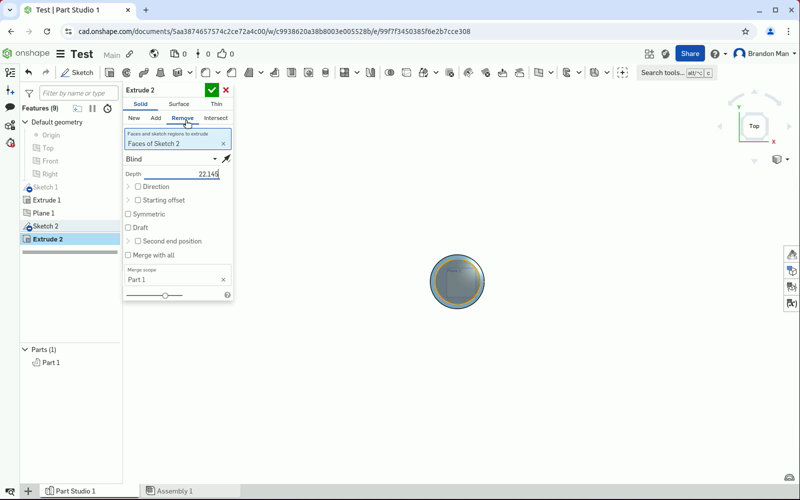
key(tab, 6)
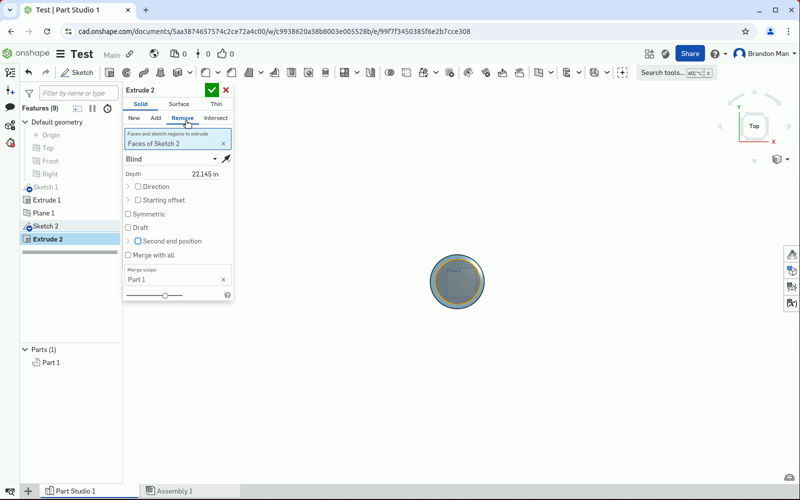
key(space)
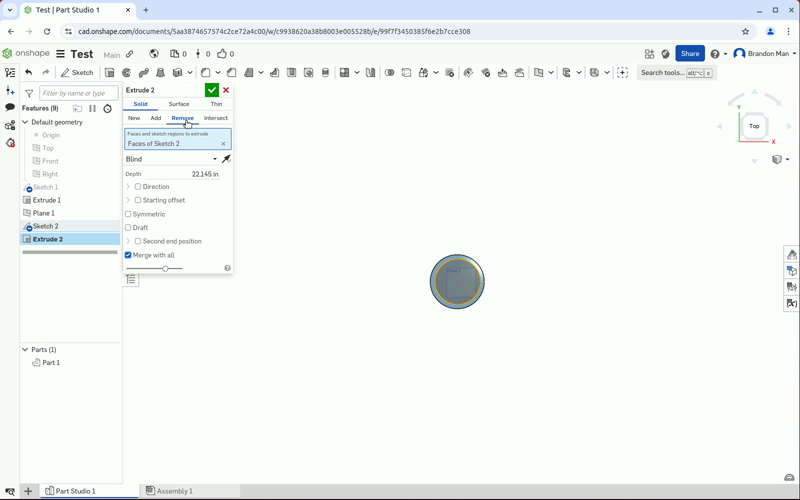
key(enter)
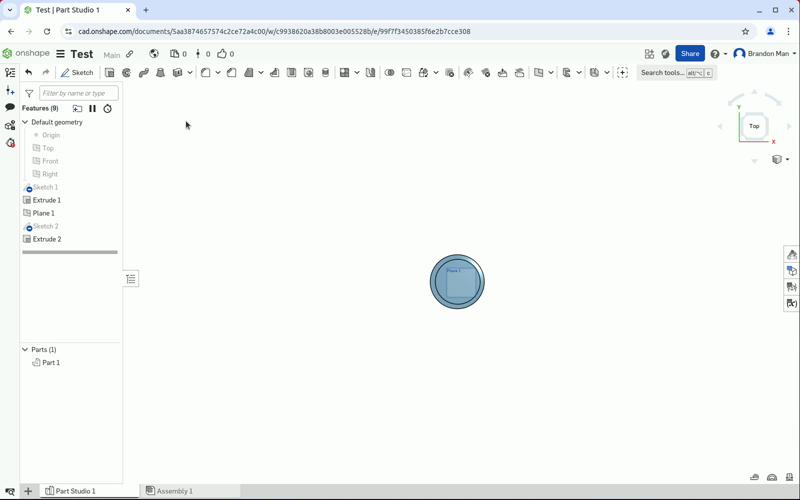
key(shift+h)
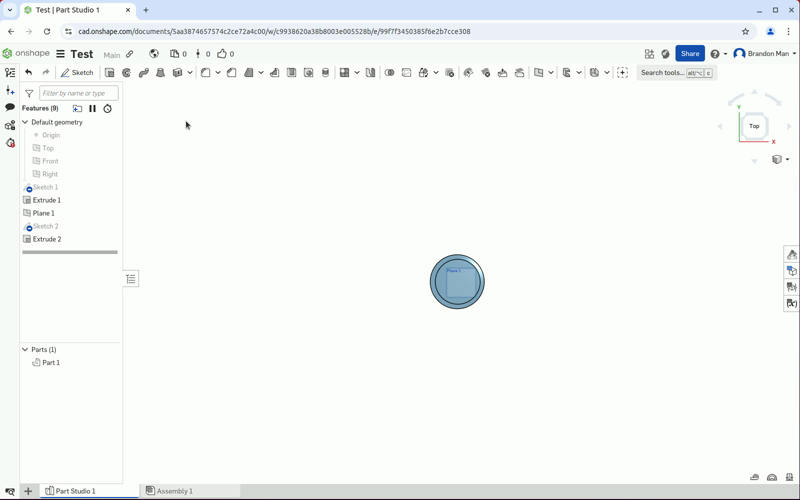
key(shift+h)
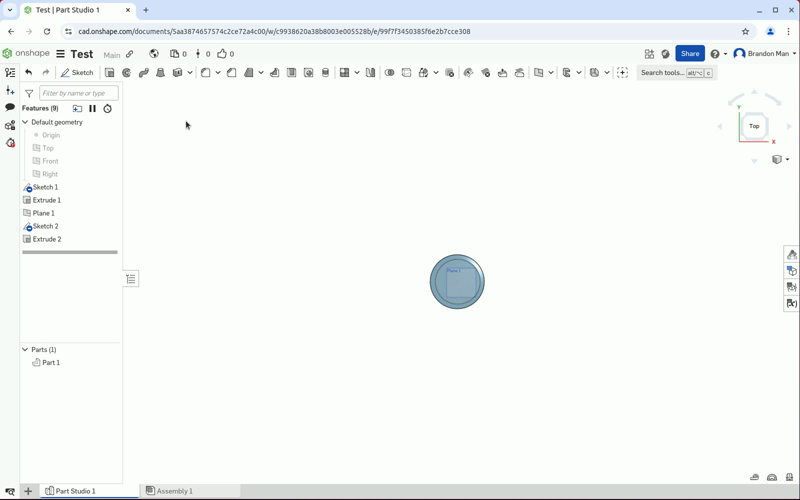
key(shift+7)
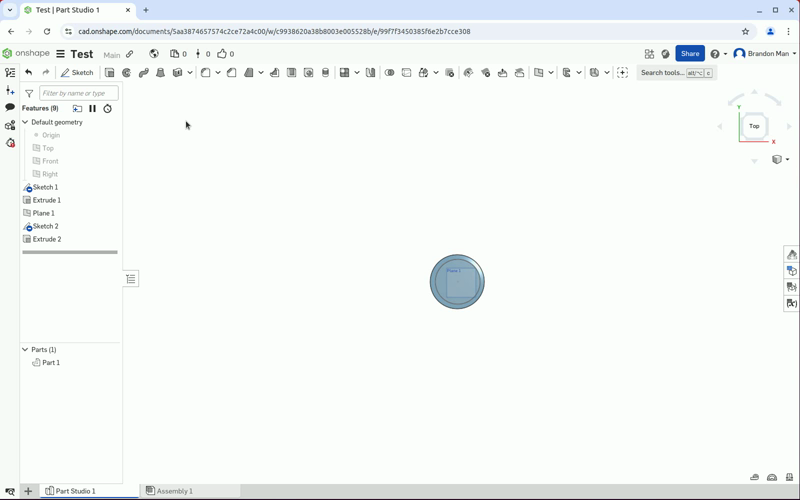
key(up, 3)
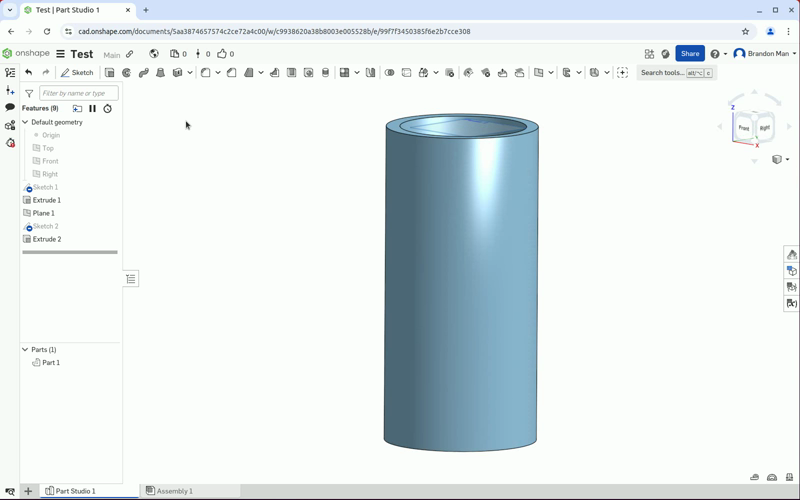
key(left, 3)
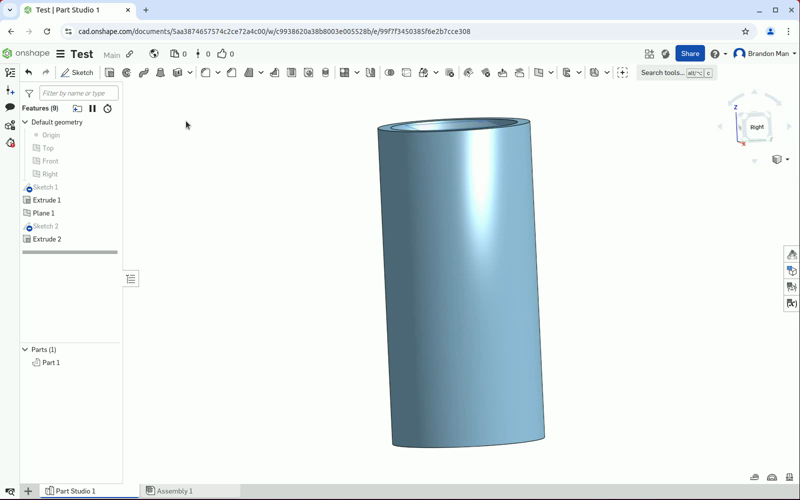
key(right, 3)
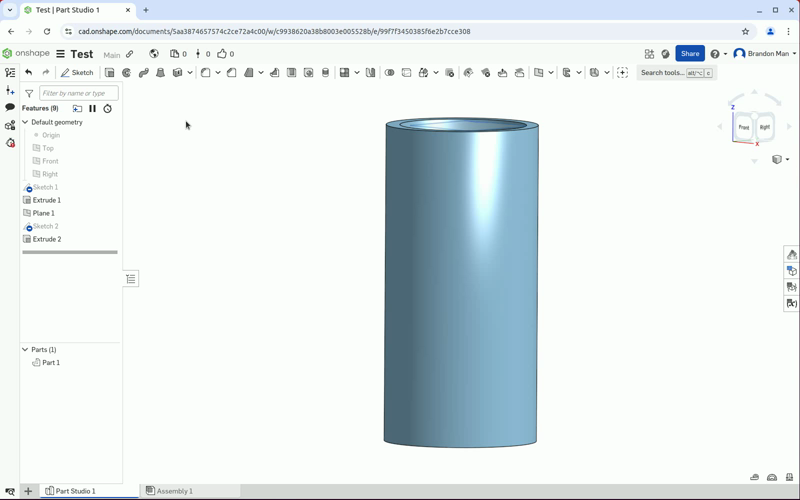
key(down, 3)
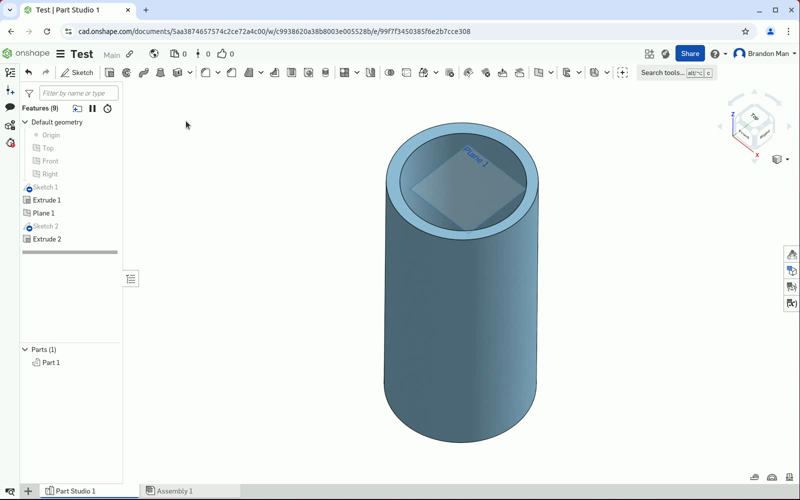
mouse_move(73, 189)
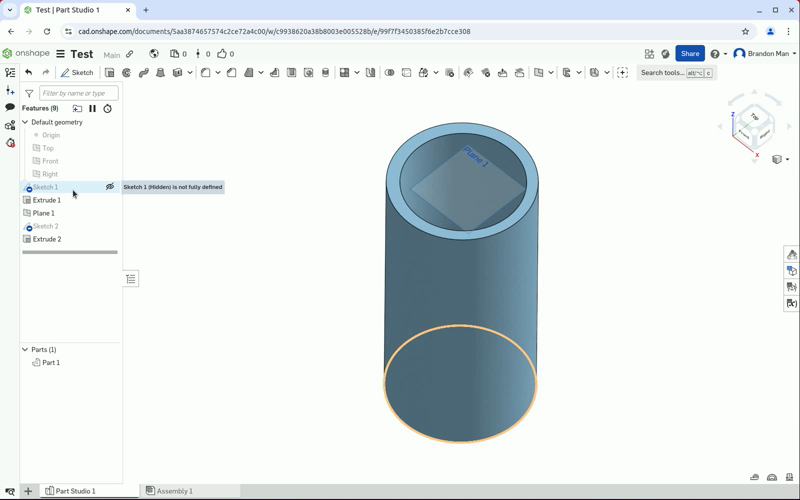
click(73, 189)